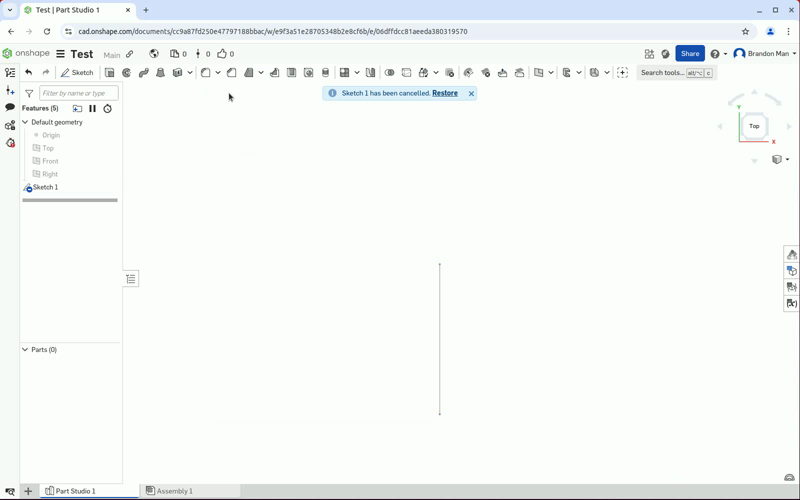
key(shift+h)
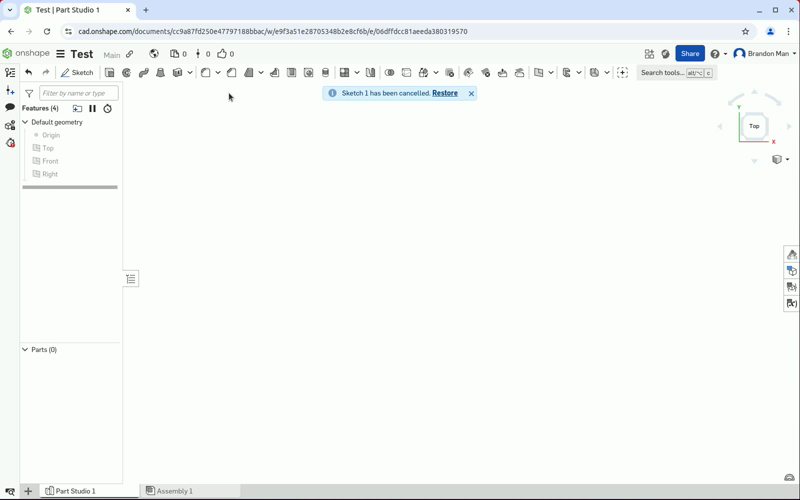
key(shift+s)
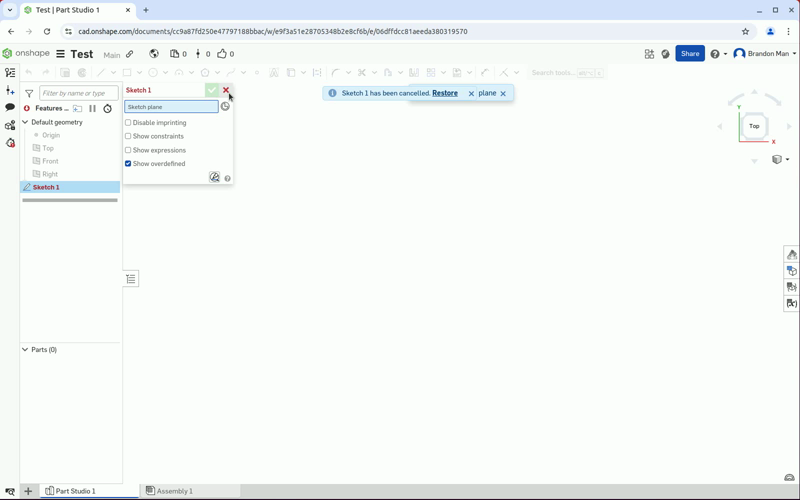
mouse_move(73, 150)
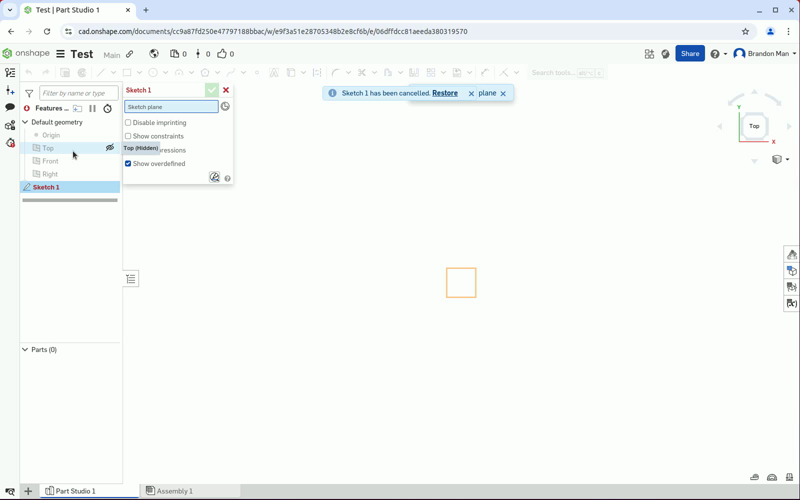
click(73, 150)
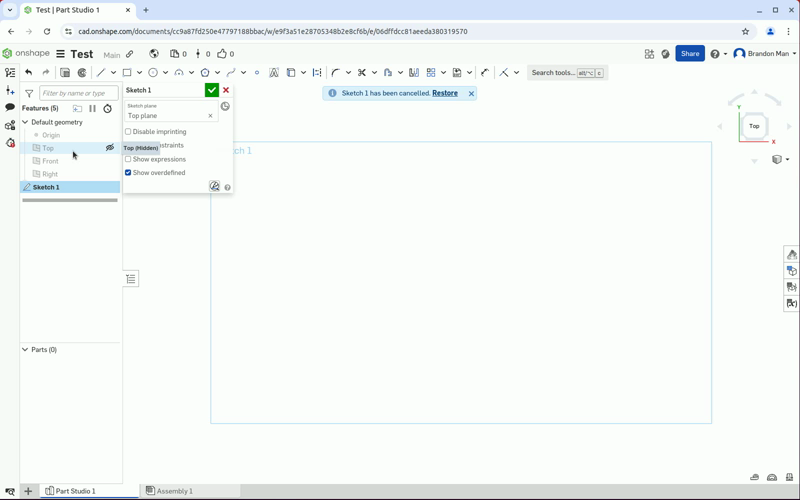
mouse_move(73, 352)
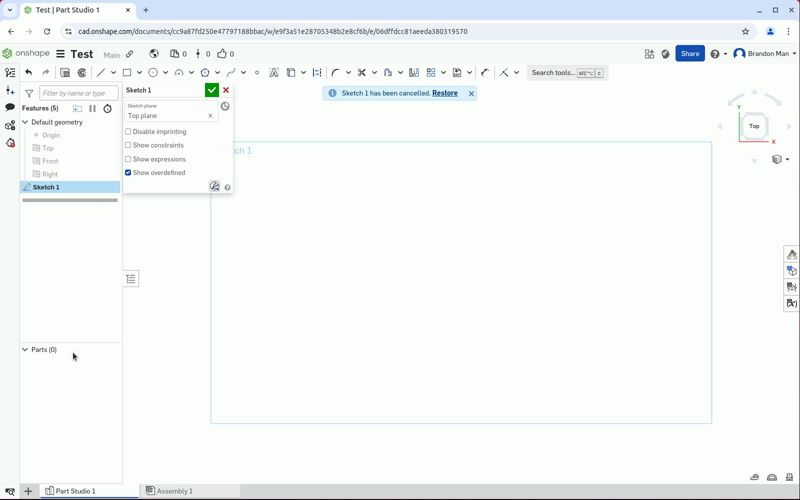
key(y)
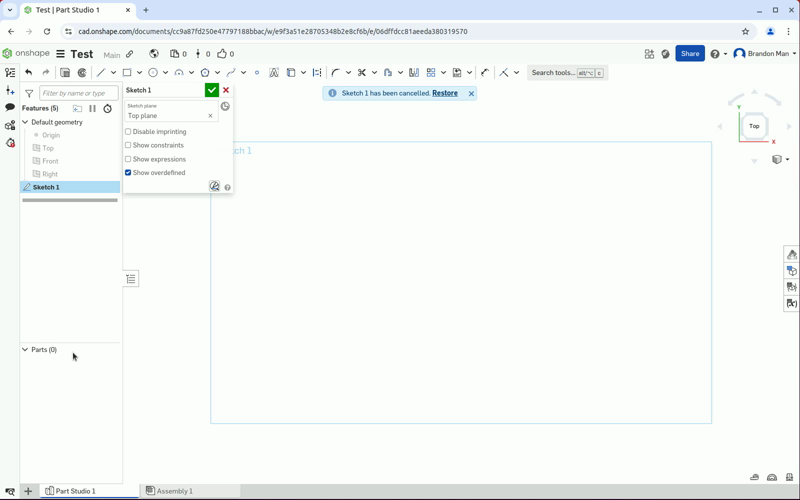
key(l)
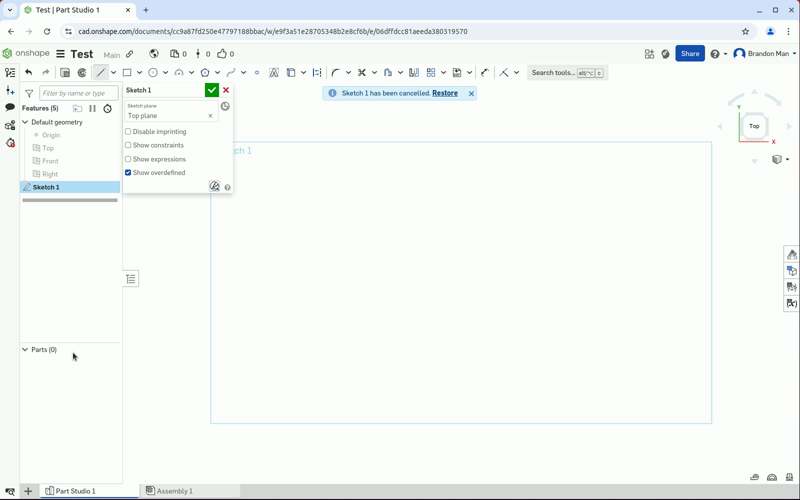
key_down(shift)
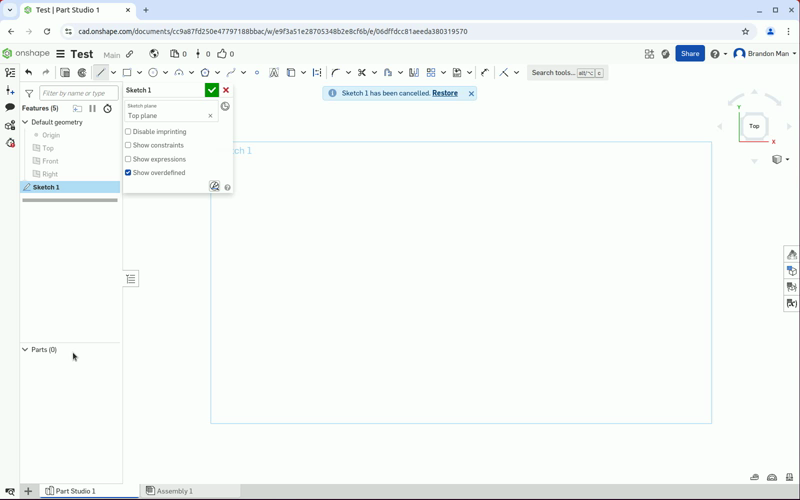
mouse_move(460, 282)
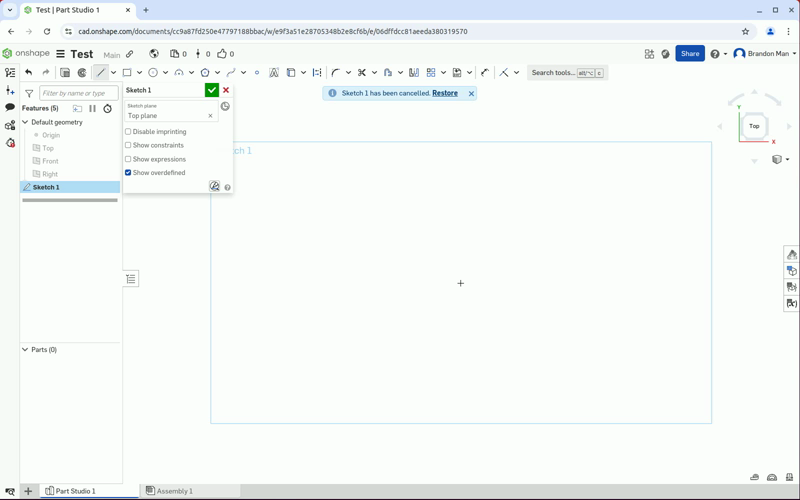
click(460, 282)
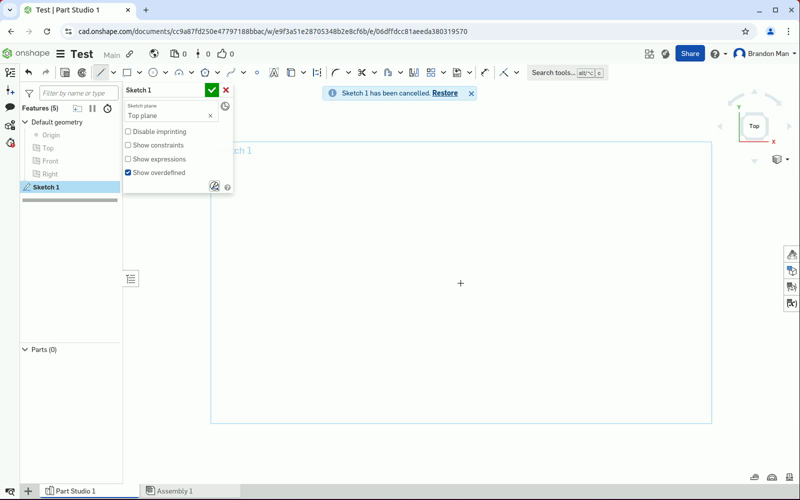
key_up(shift)
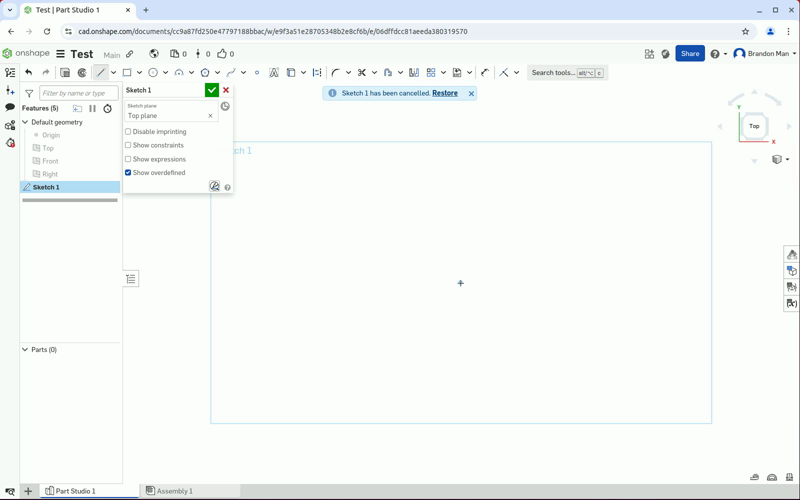
key_down(shift)
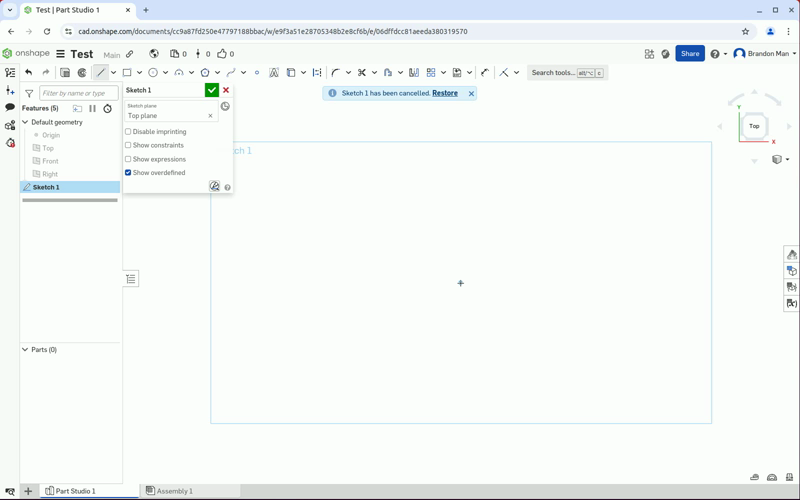
mouse_move(535, 282)
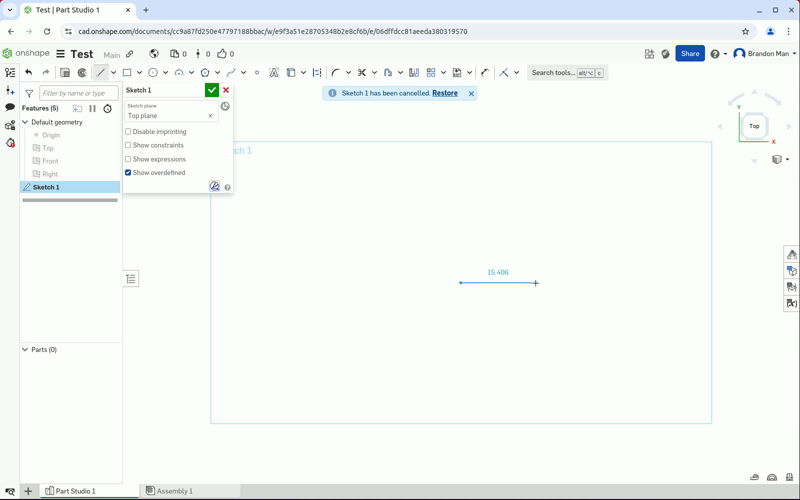
click(535, 282)
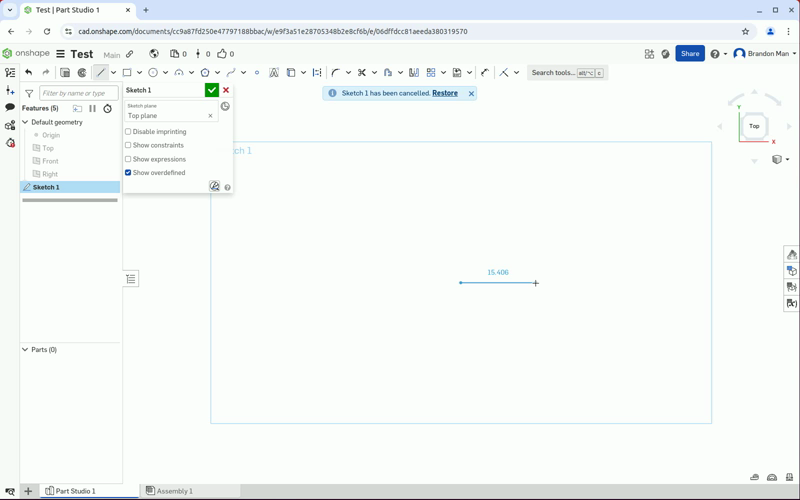
key_up(shift)
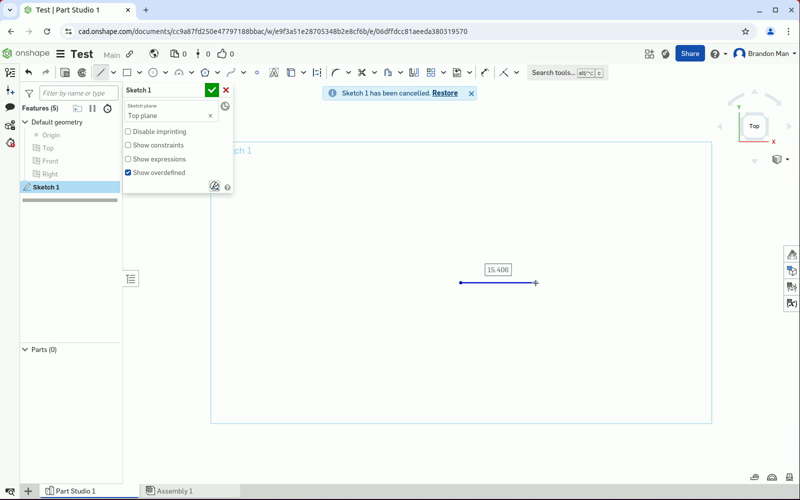
key_down(shift)
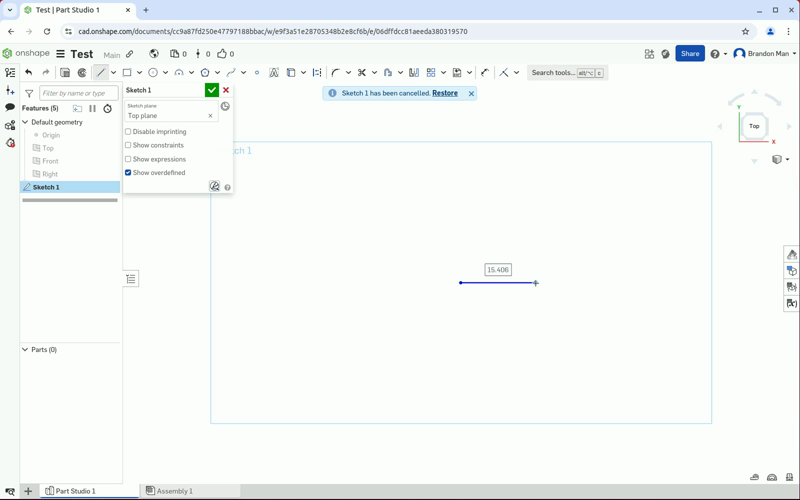
mouse_move(535, 170)
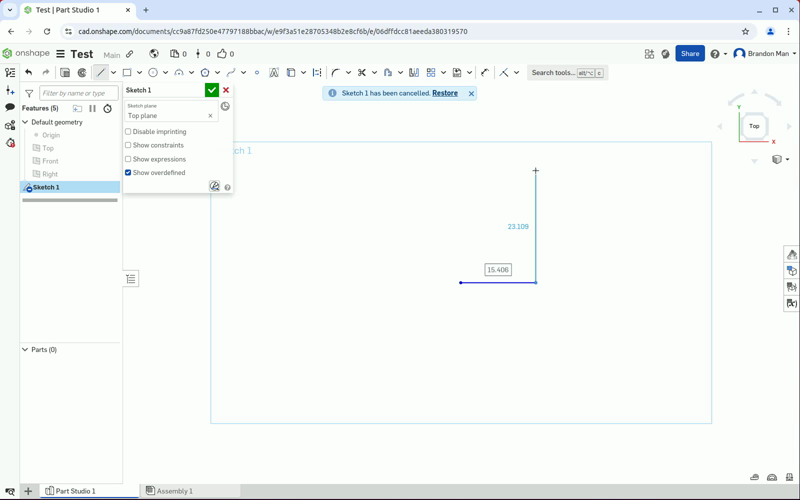
click(535, 170)
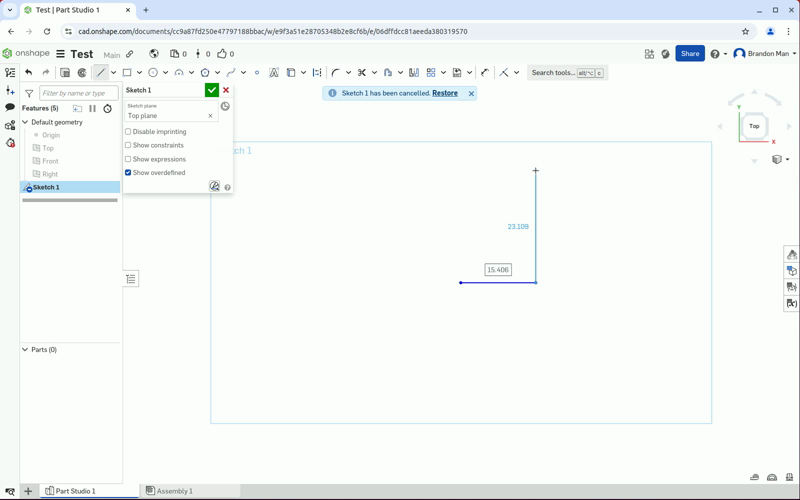
key_up(shift)
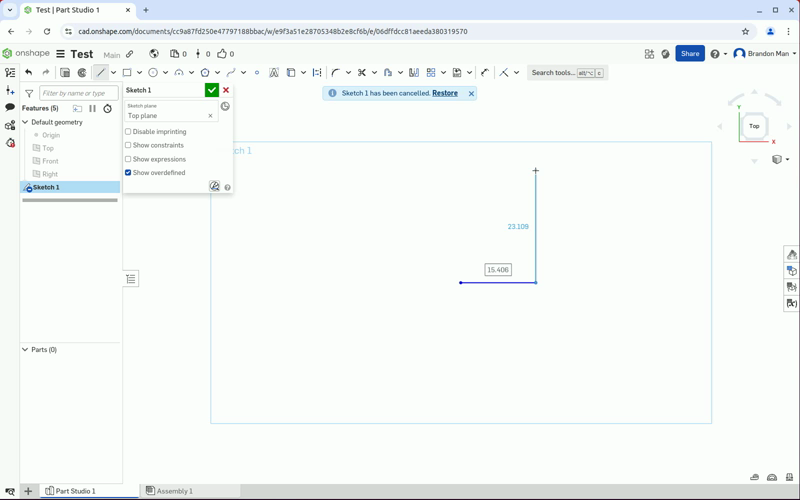
key_down(shift)
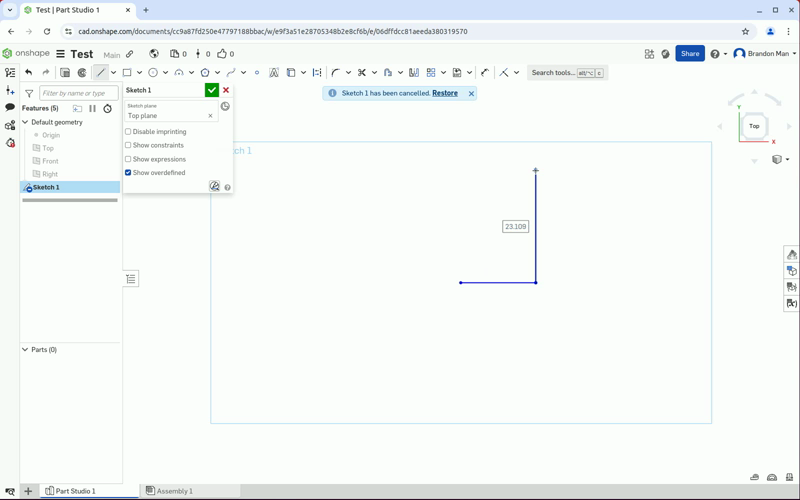
mouse_move(460, 170)
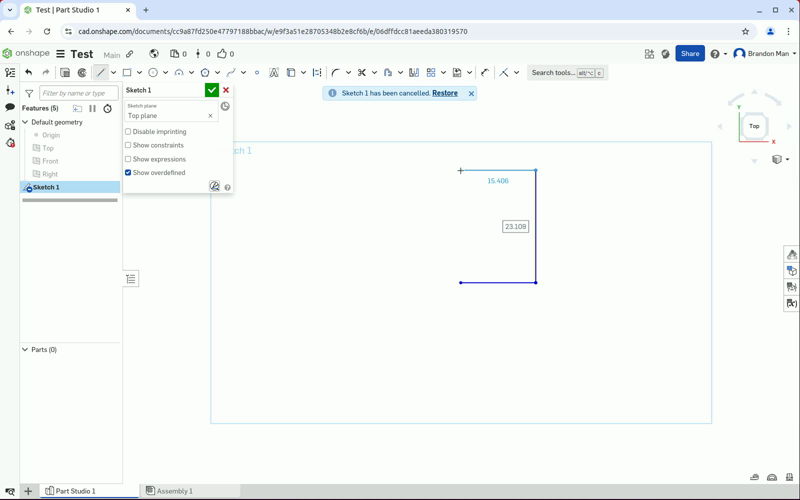
click(460, 170)
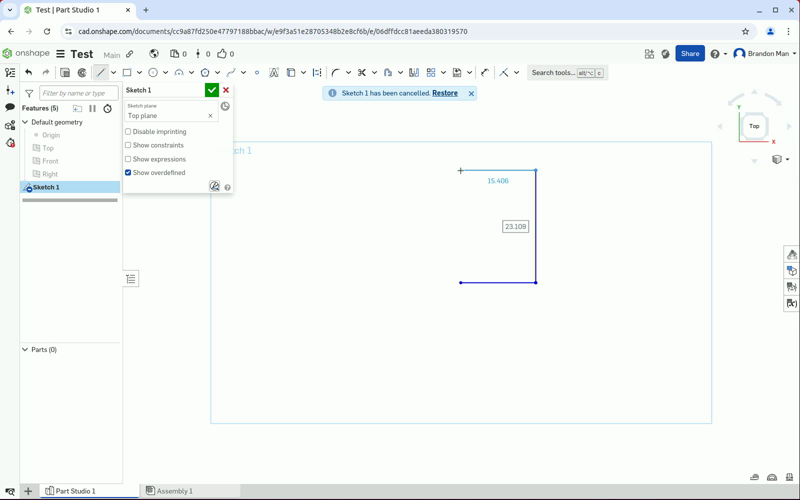
key_up(shift)
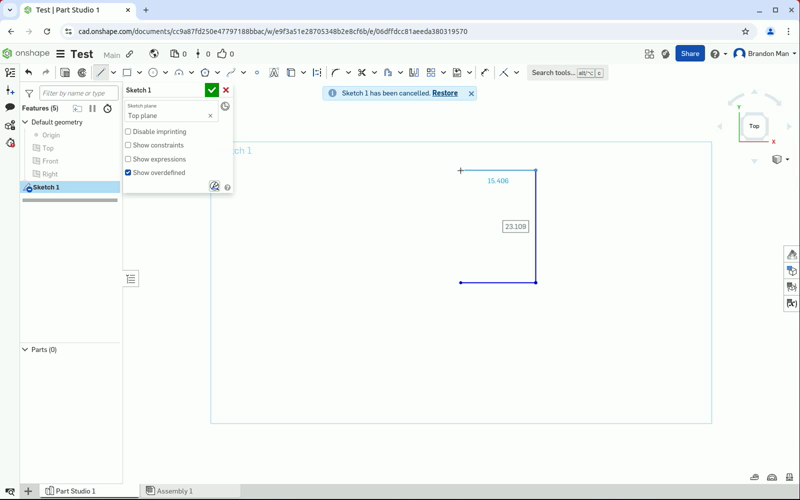
key_down(shift)
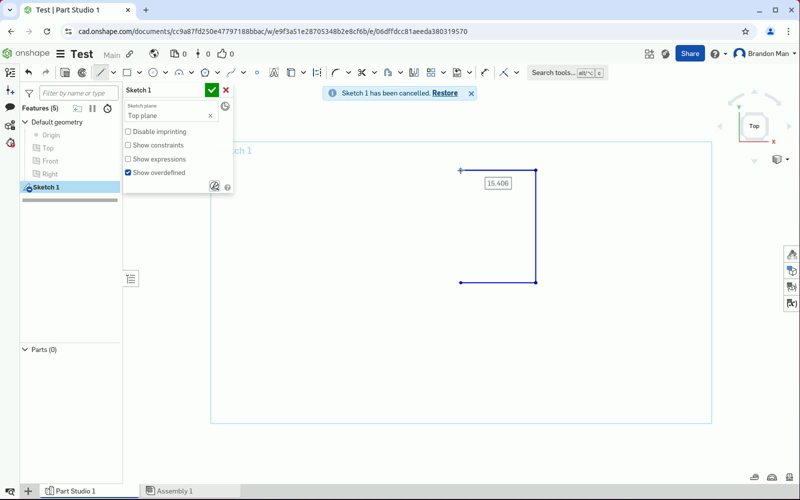
mouse_move(460, 282)
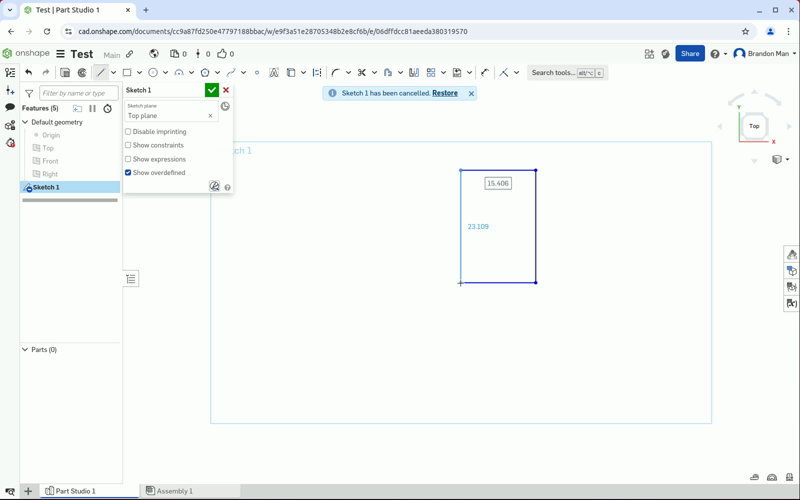
key_up(shift)
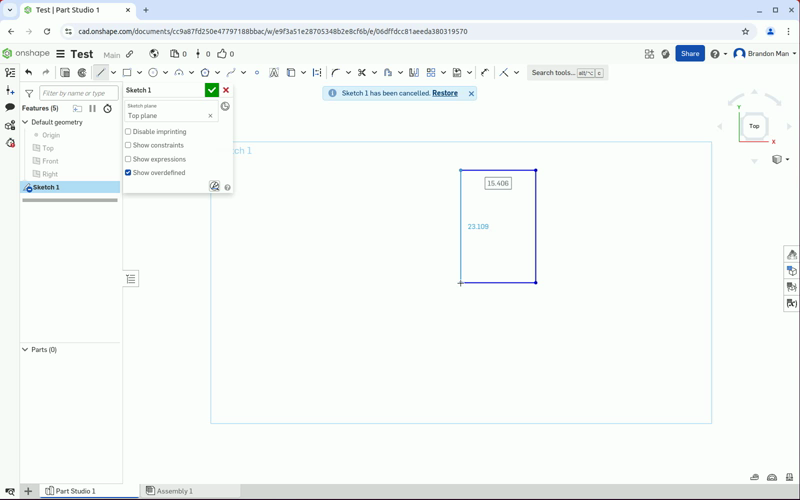
click(460, 282)
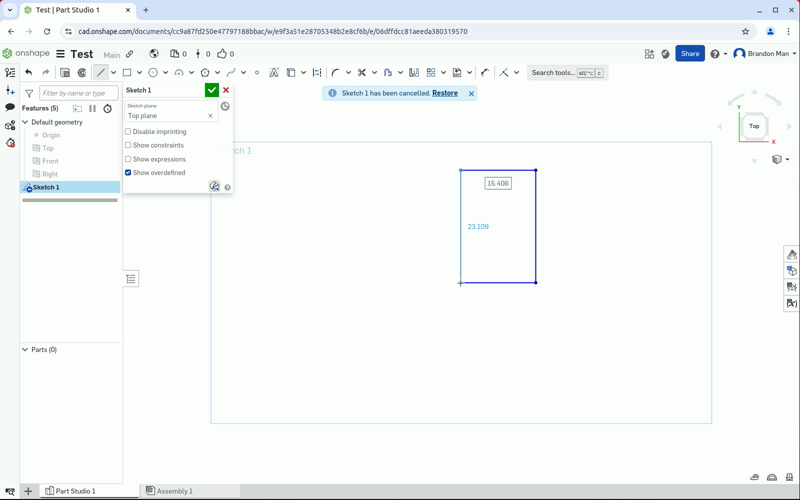
key(esc)
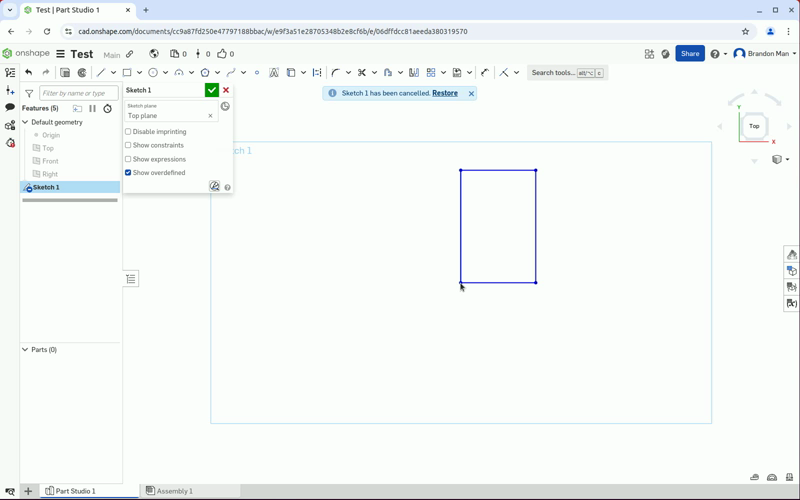
mouse_move(505, 190)
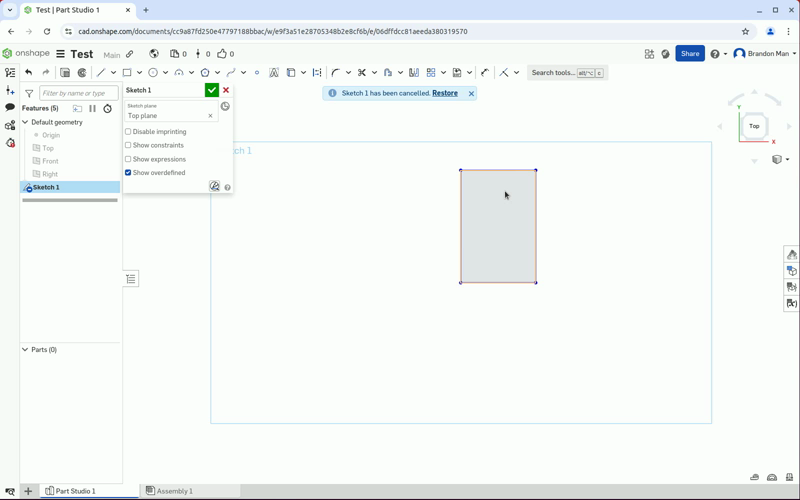
click(505, 190)
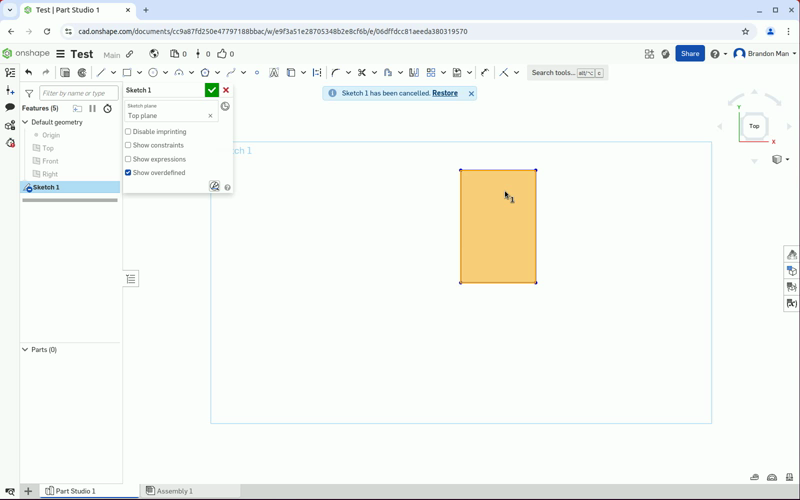
mouse_move(73, 352)
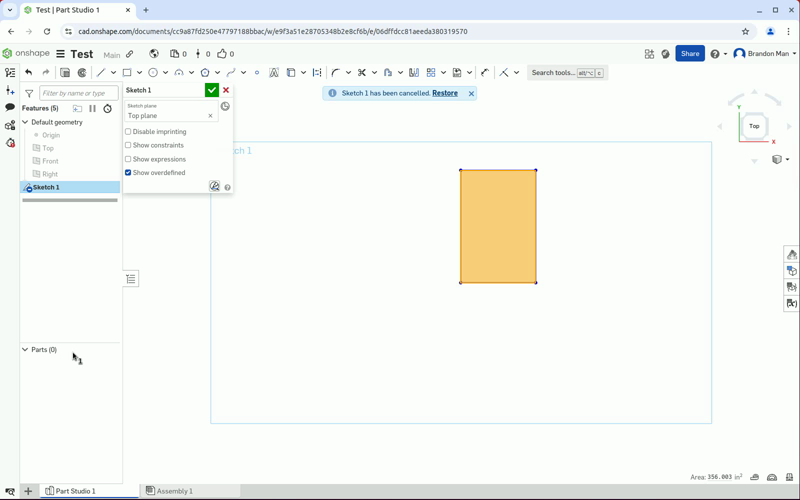
key(shift+y)
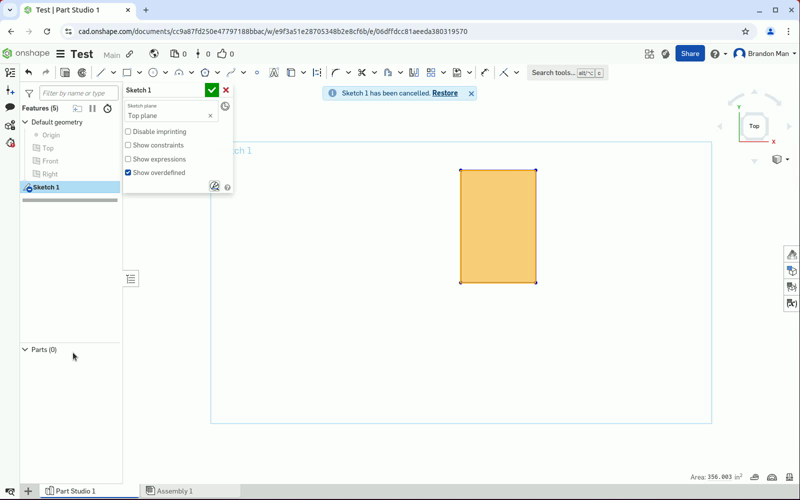
key(shift+e)
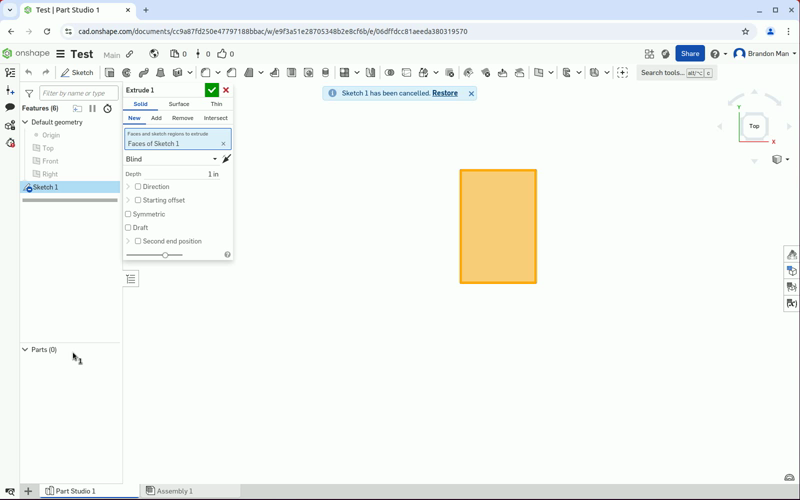
mouse_move(143, 106)
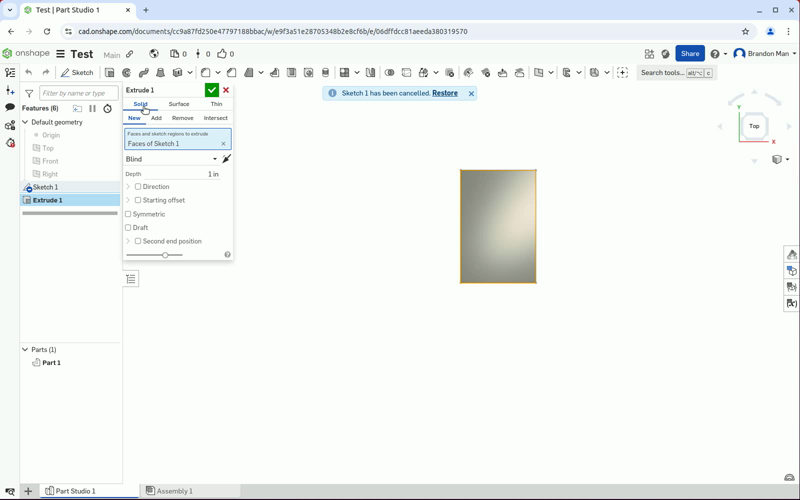
click(143, 106)
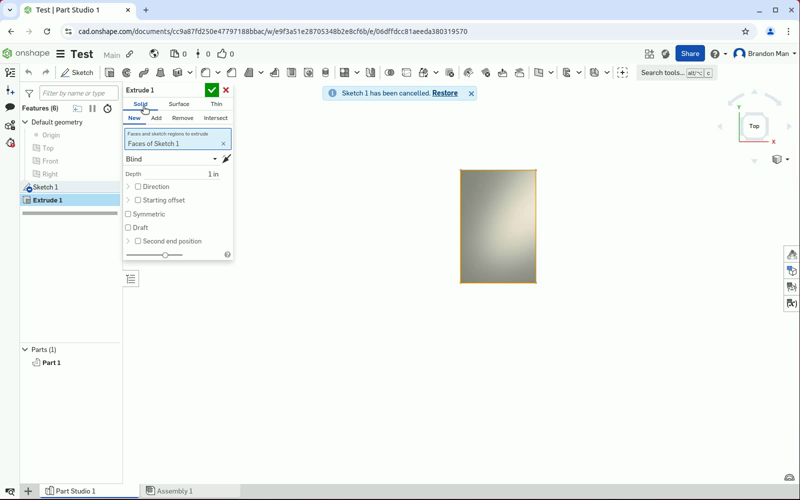
mouse_move(137, 120)
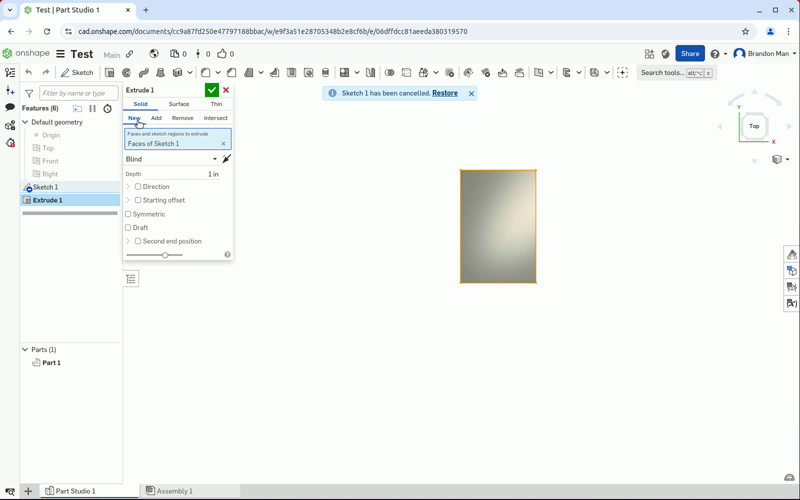
click(137, 120)
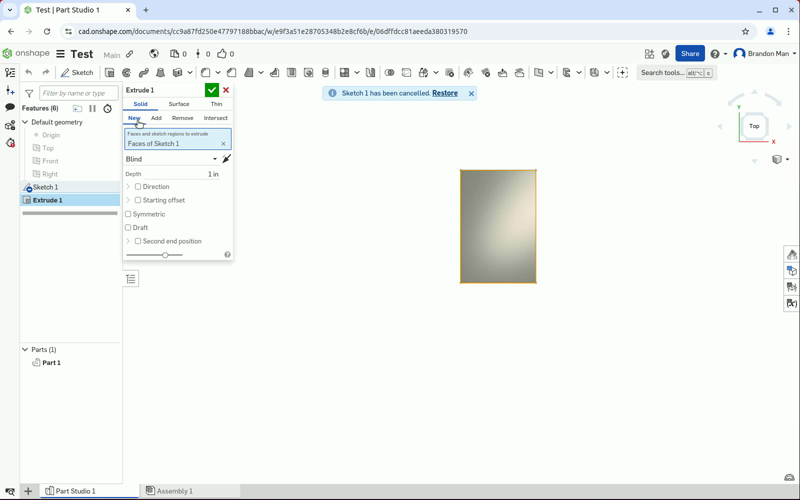
key(tab, 4)
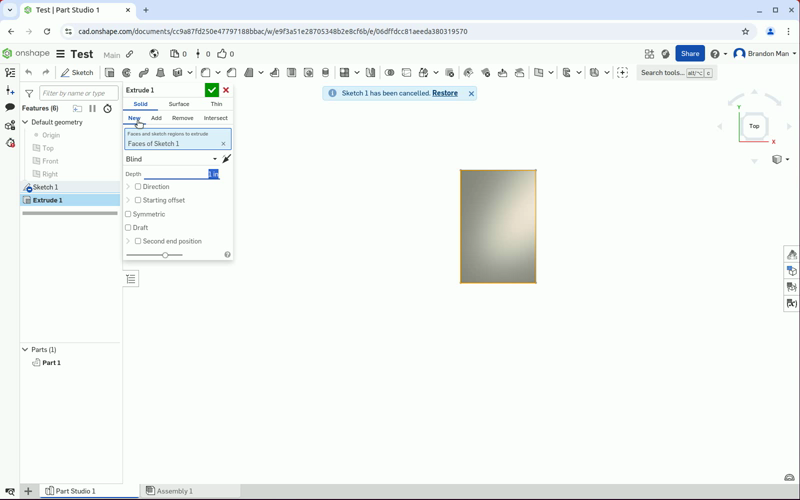
text(9.147)
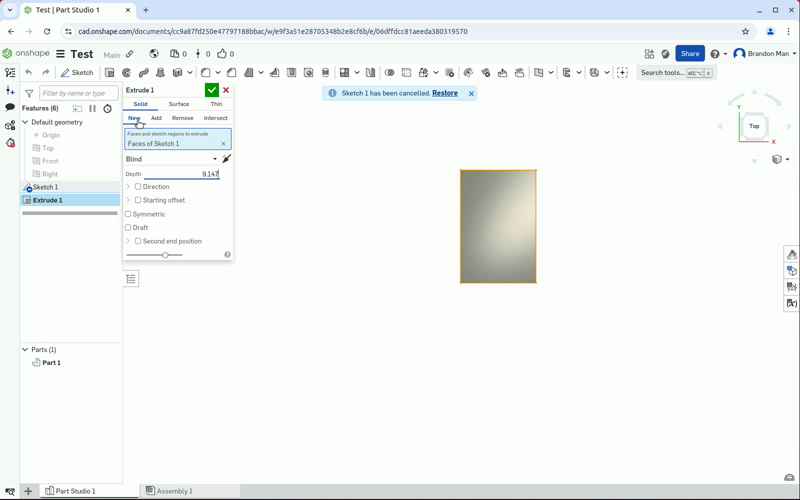
key(enter)
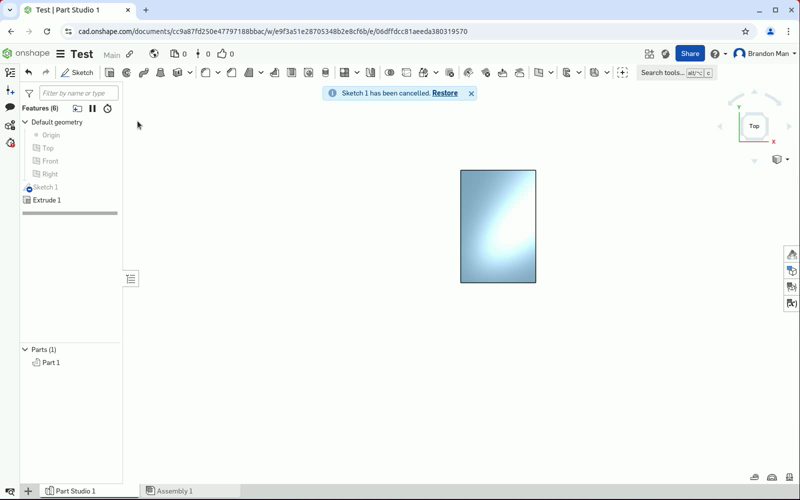
key(shift+h)
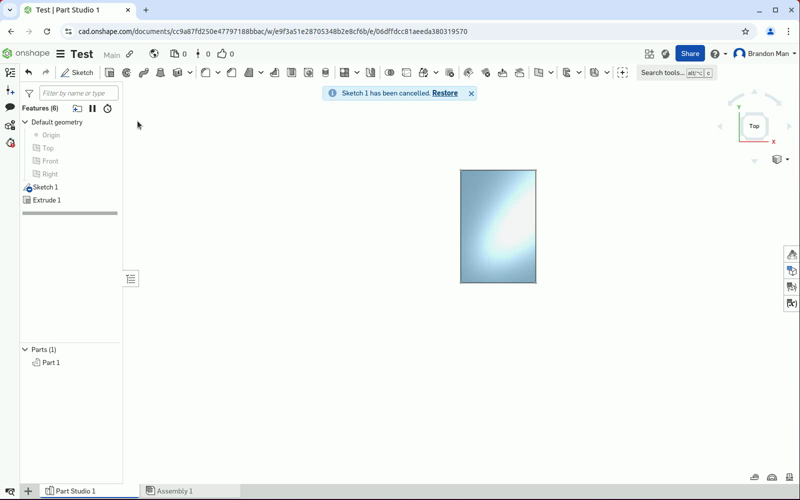
key(shift+h)
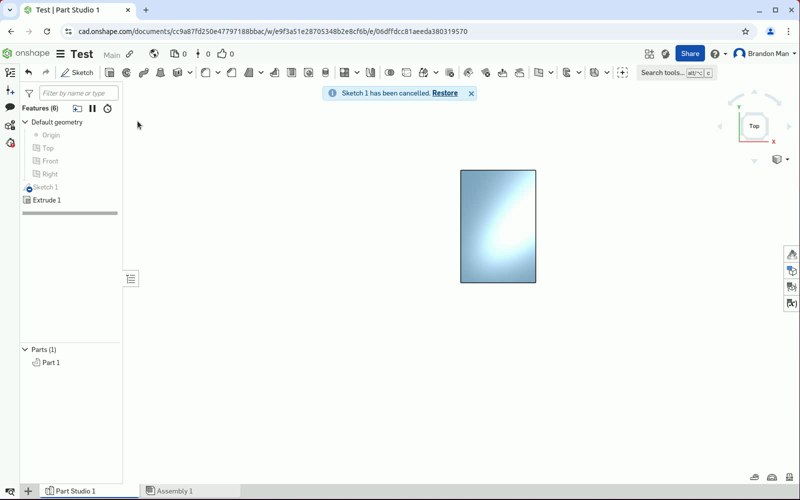
mouse_move(73, 189)
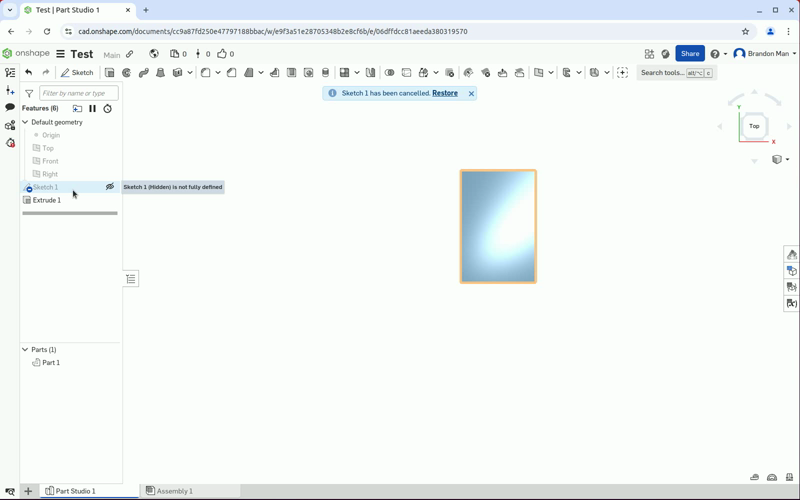
click(73, 189)
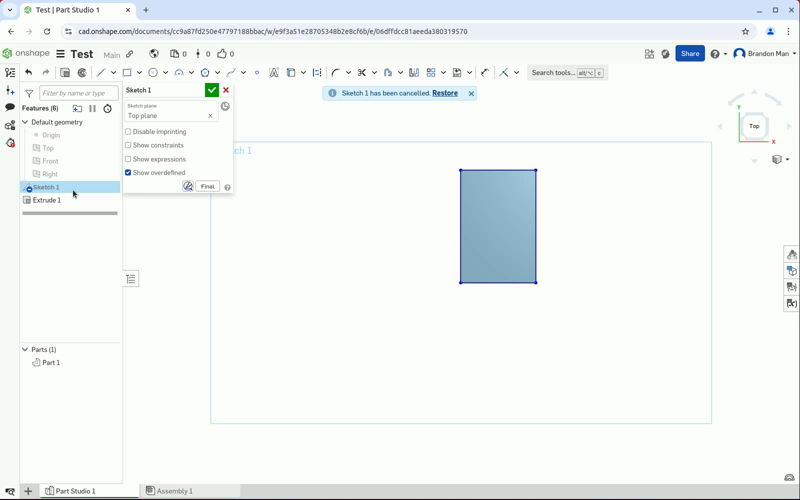
mouse_move(229, 92)
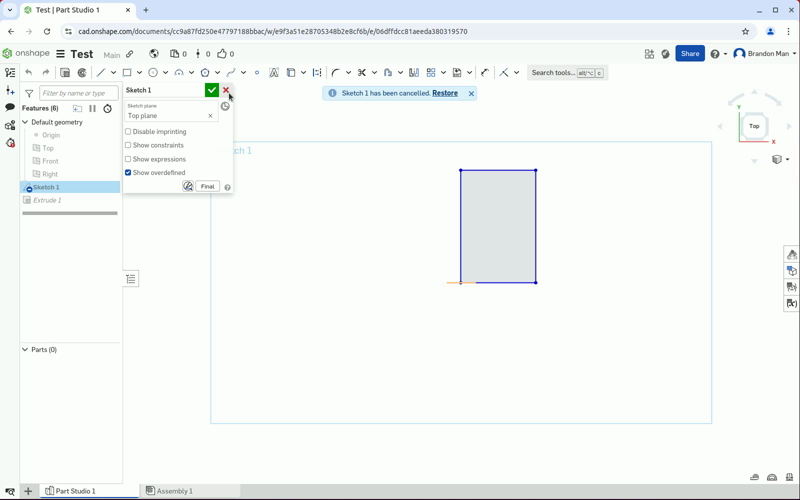
click(229, 92)
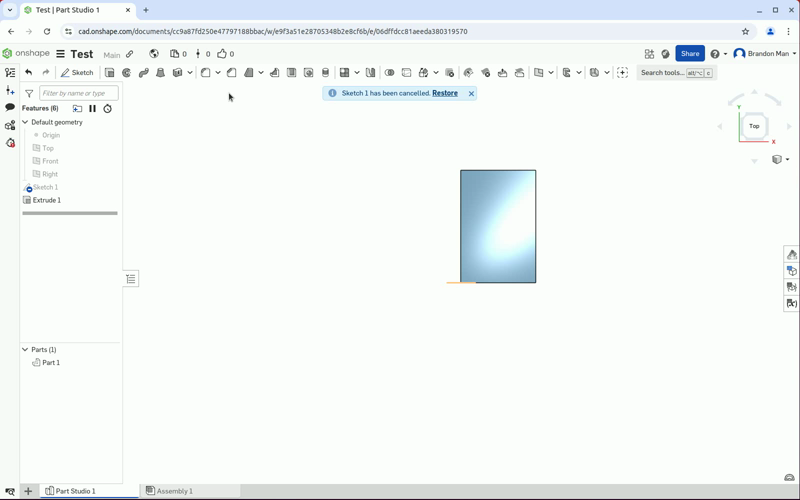
mouse_move(541, 75)
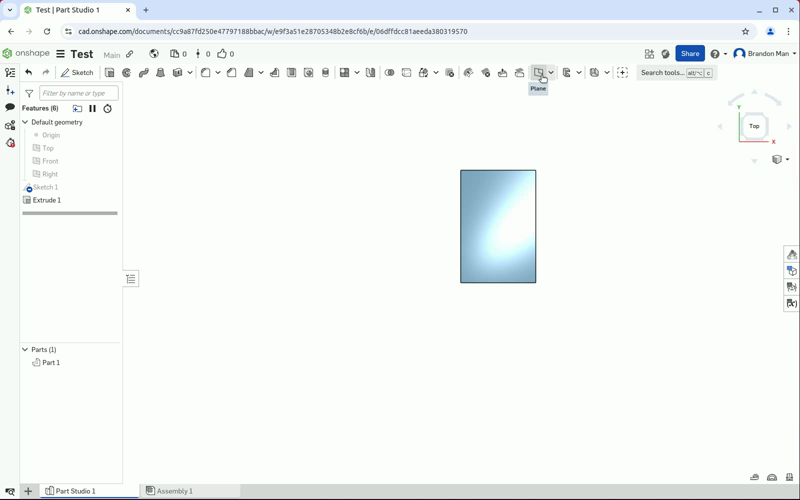
click(541, 75)
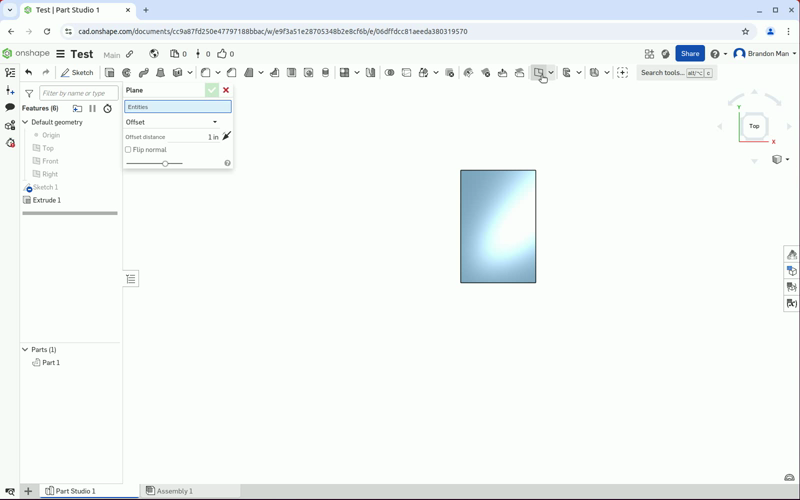
mouse_move(73, 150)
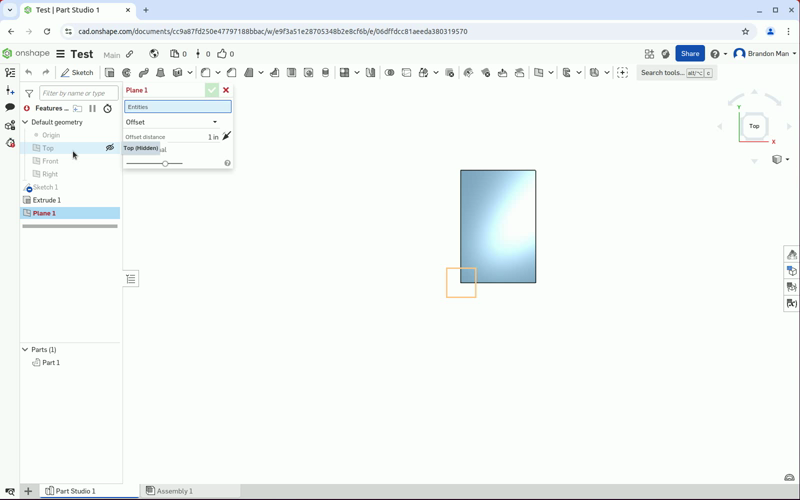
click(73, 150)
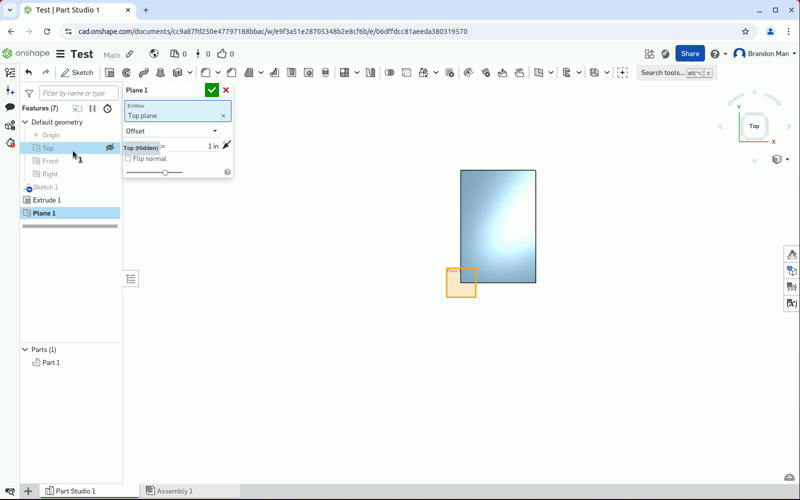
key(tab, 2)
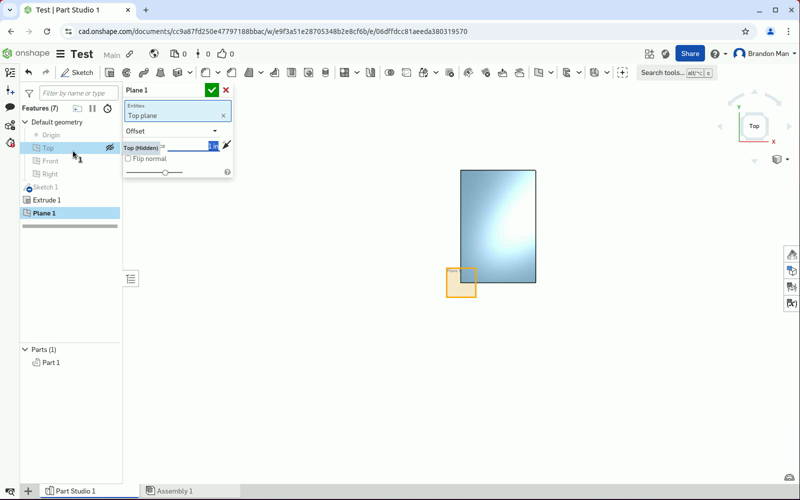
text(9.151)
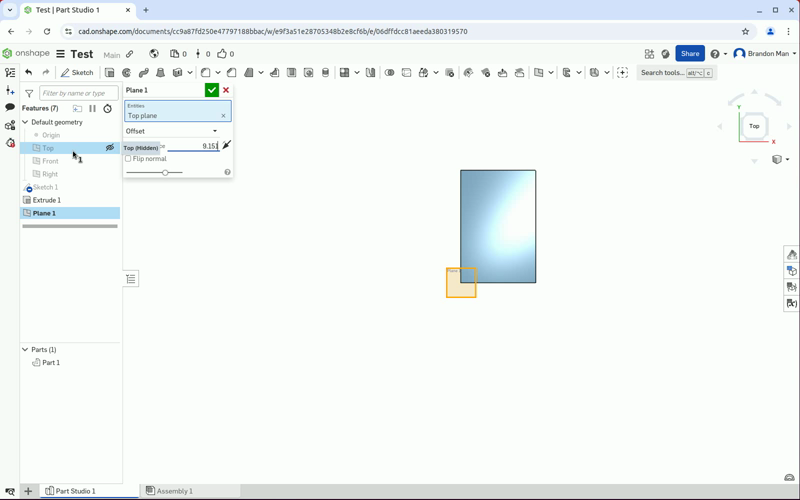
key(enter, 2)
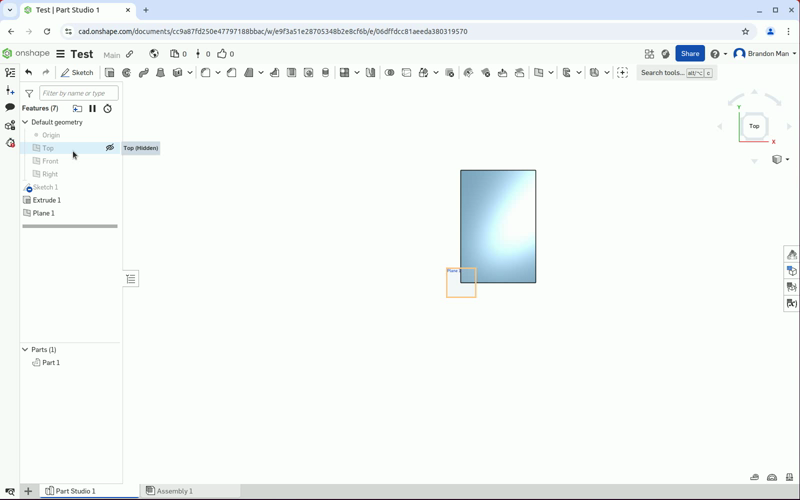
key(shift+s)
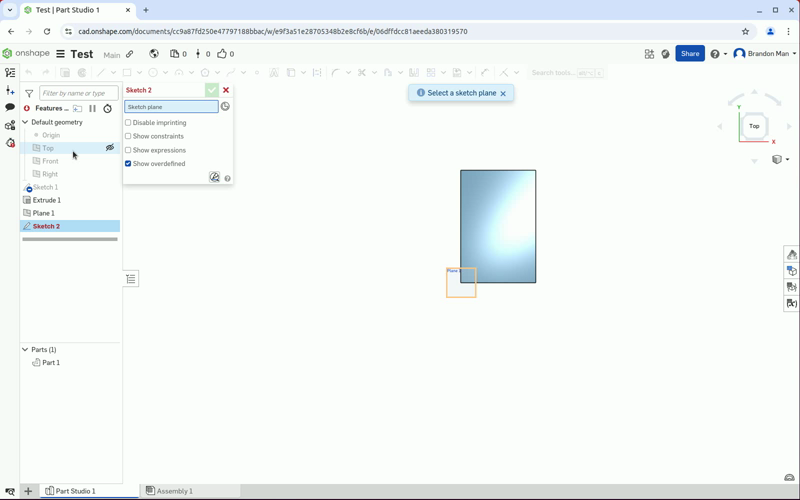
mouse_move(73, 215)
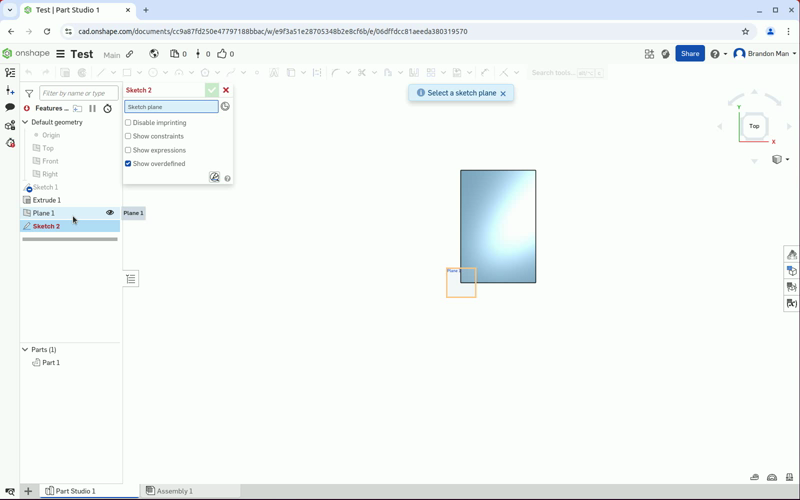
click(73, 215)
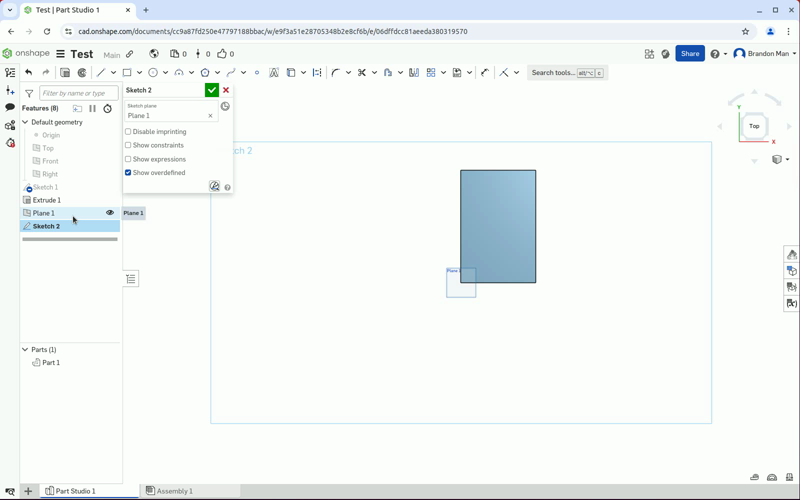
mouse_move(73, 352)
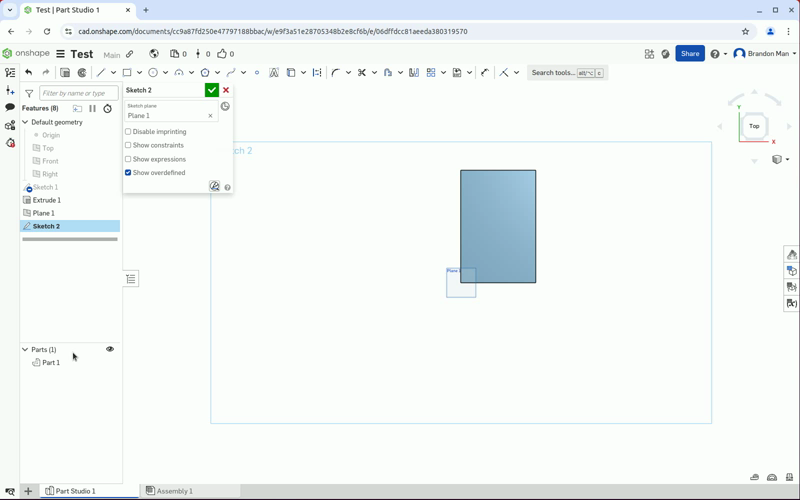
key(y)
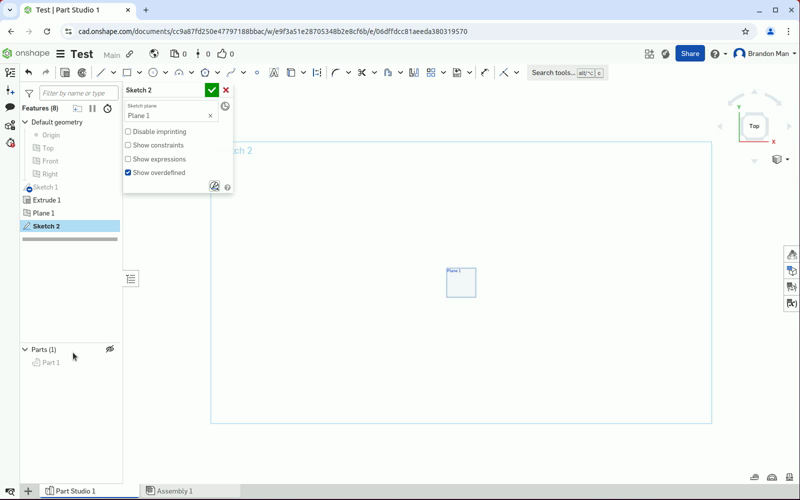
key(l)
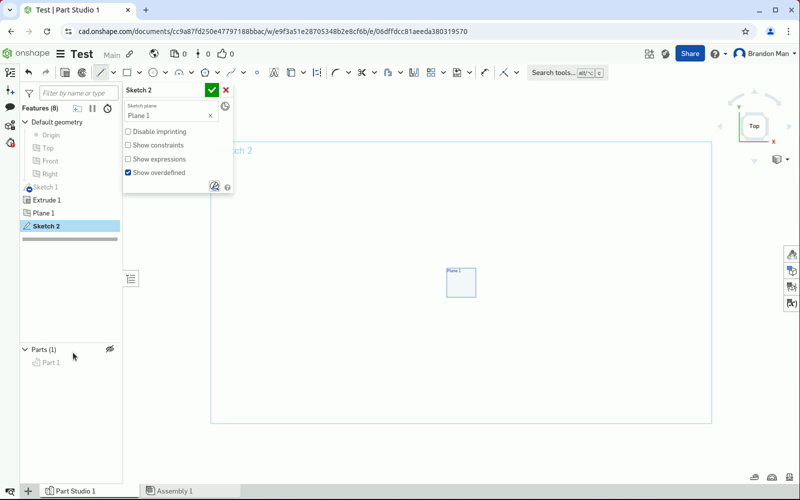
key_down(shift)
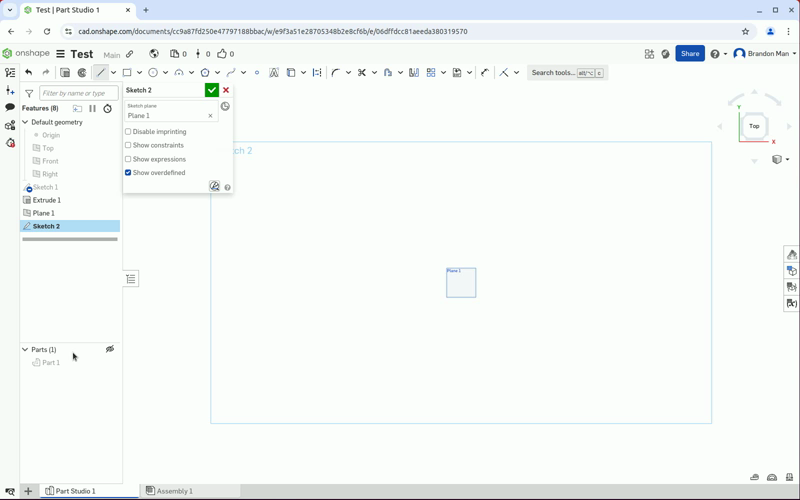
mouse_move(460, 282)
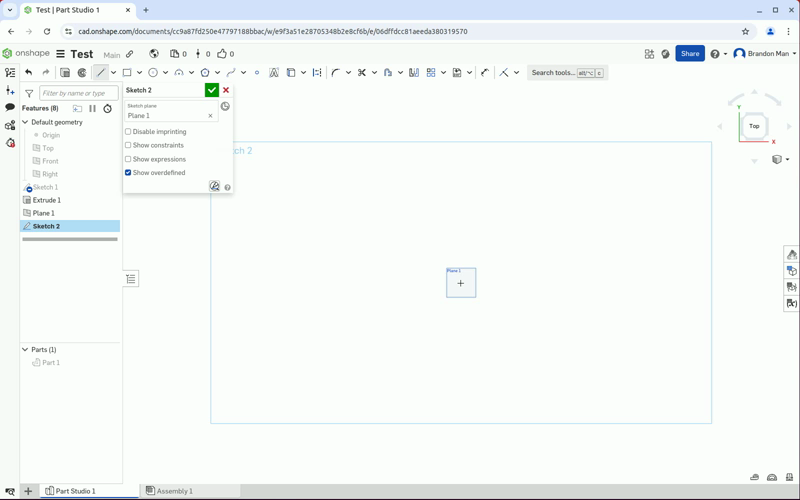
click(460, 282)
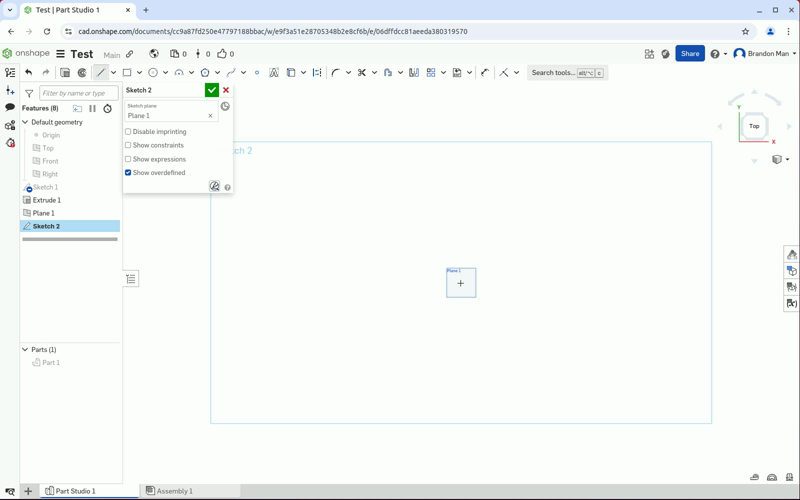
key_up(shift)
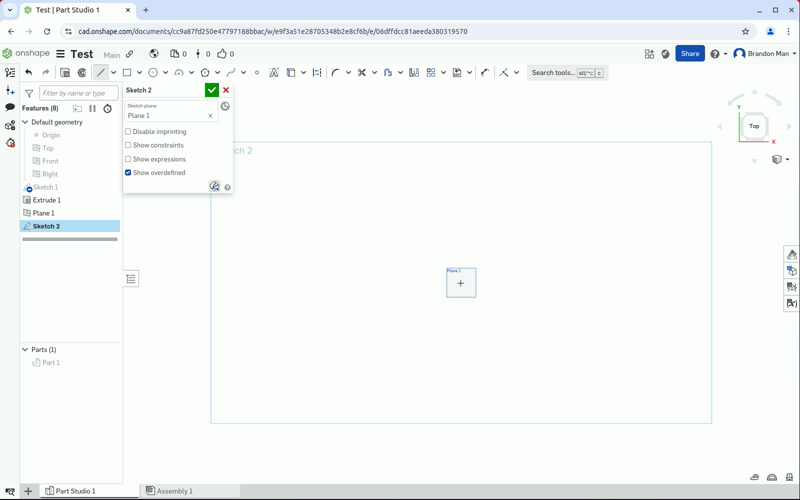
key_down(shift)
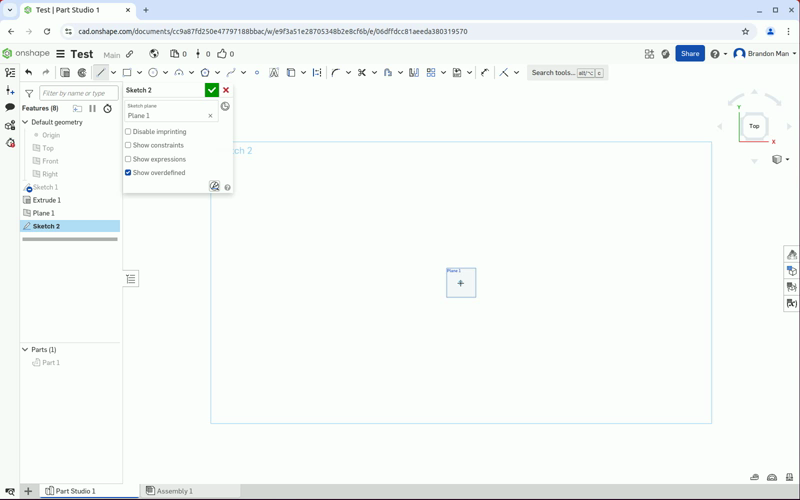
mouse_move(490, 282)
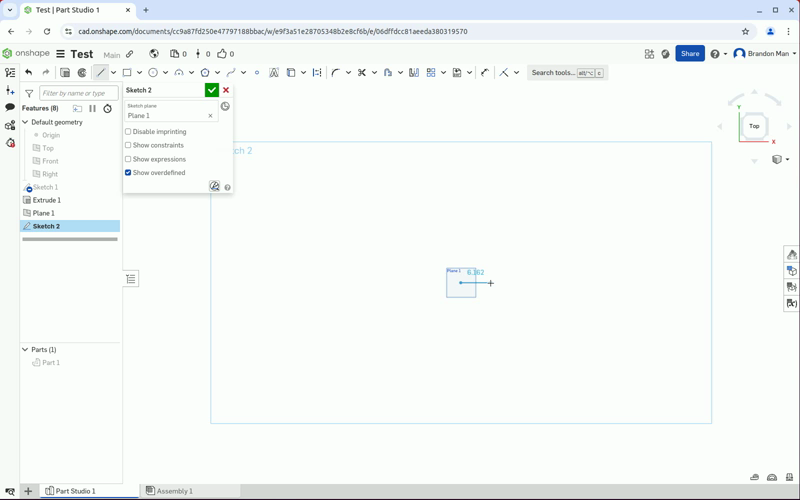
mouse_move(483, 282)
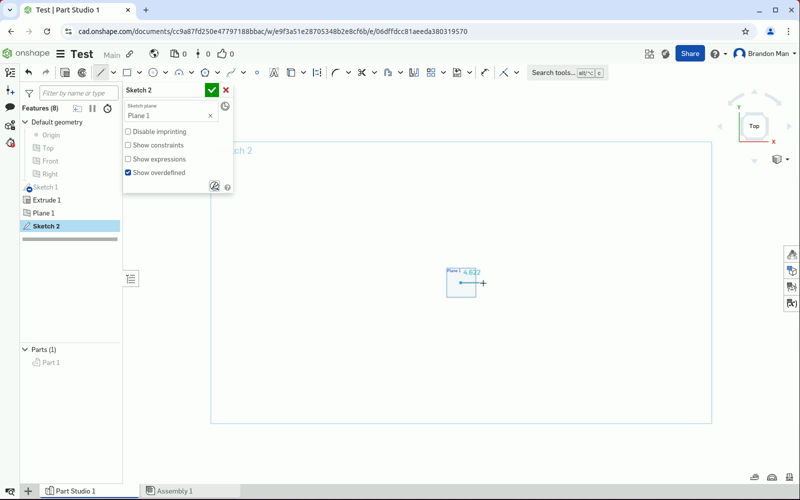
click(483, 282)
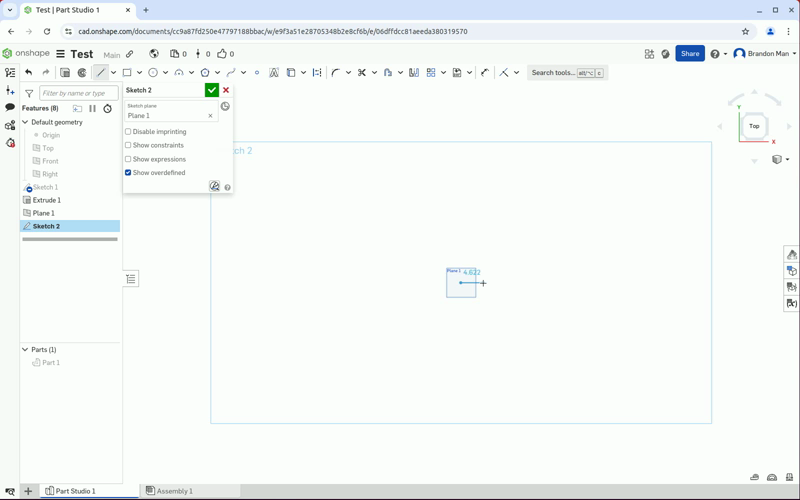
key_up(shift)
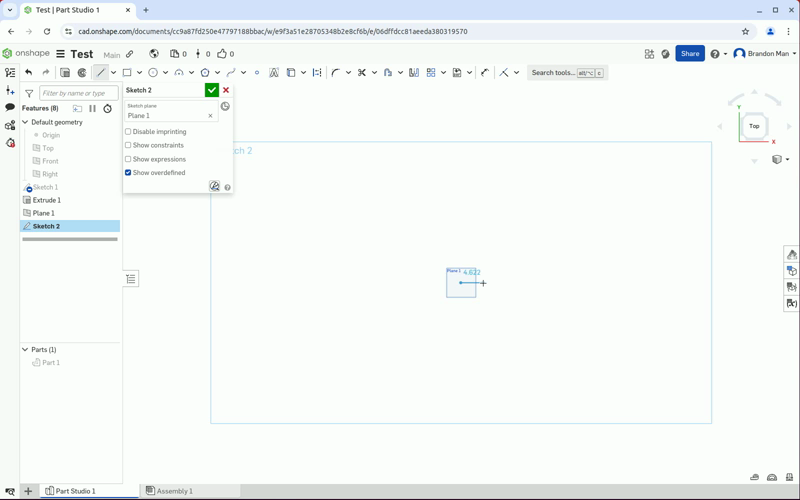
key_down(shift)
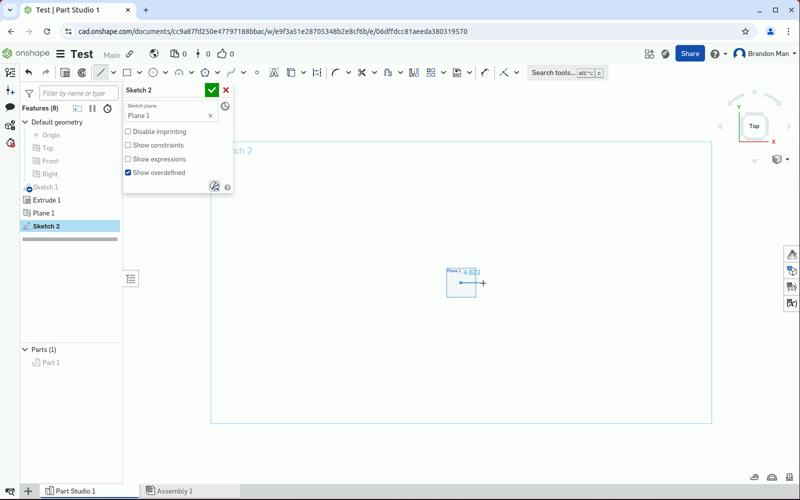
mouse_move(483, 170)
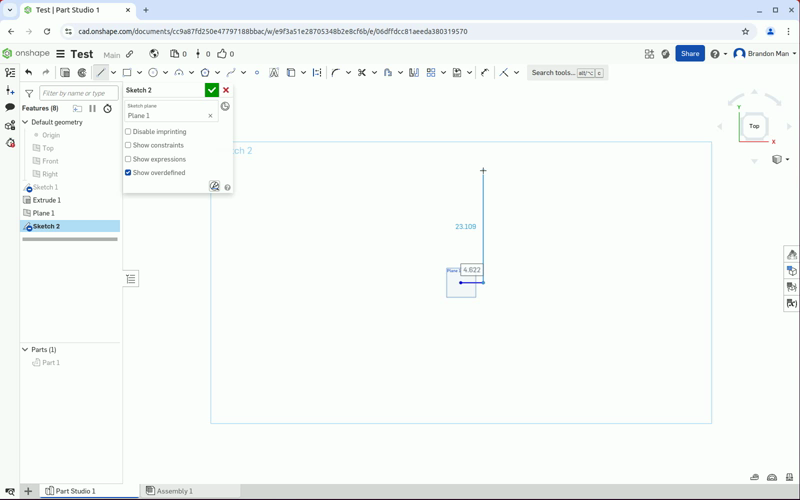
click(483, 170)
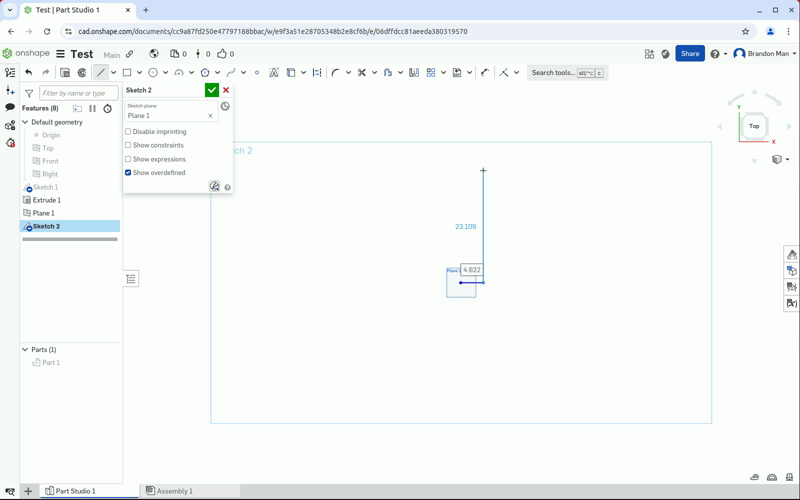
key_up(shift)
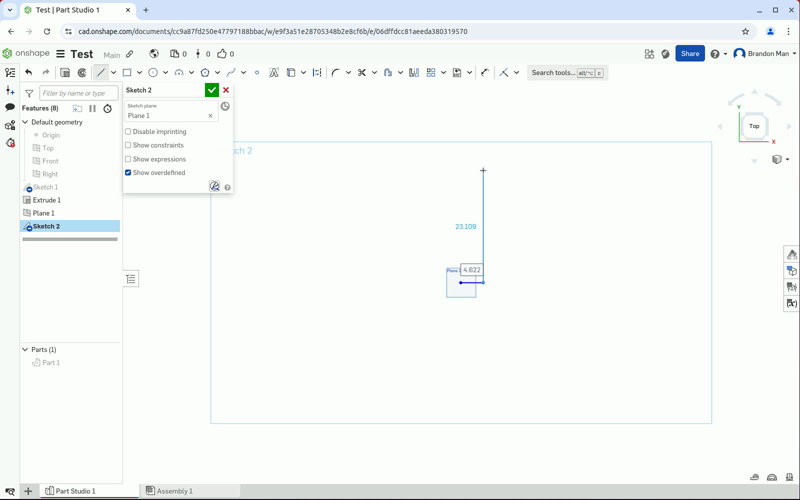
key_down(shift)
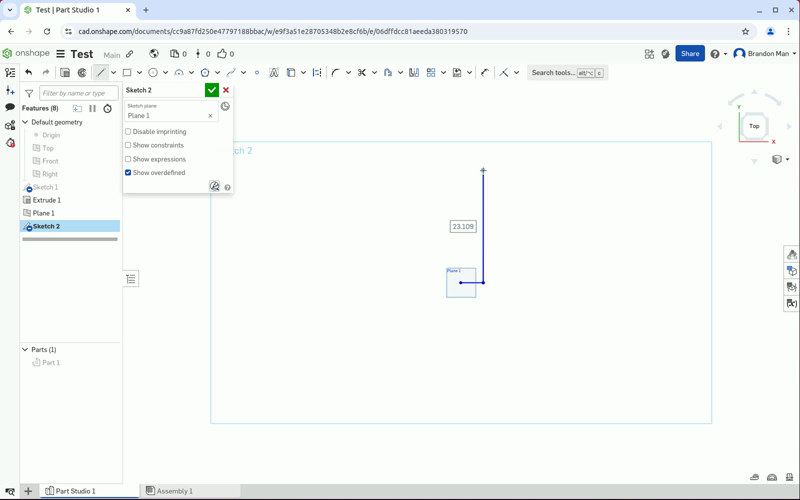
mouse_move(513, 170)
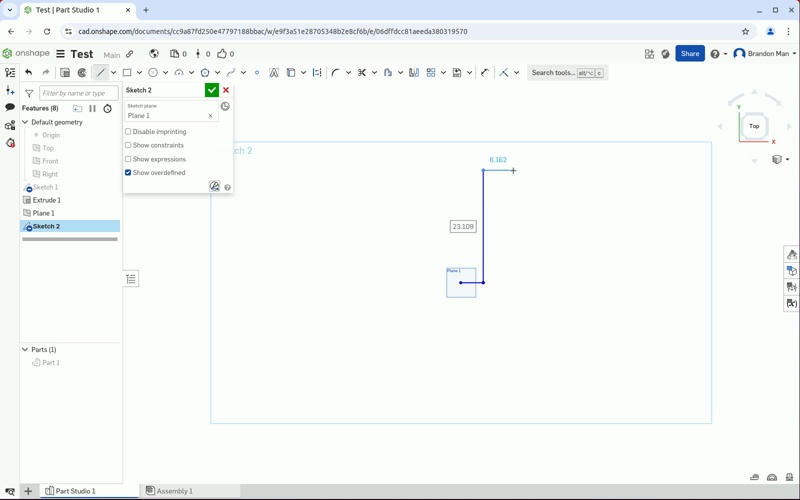
mouse_move(460, 170)
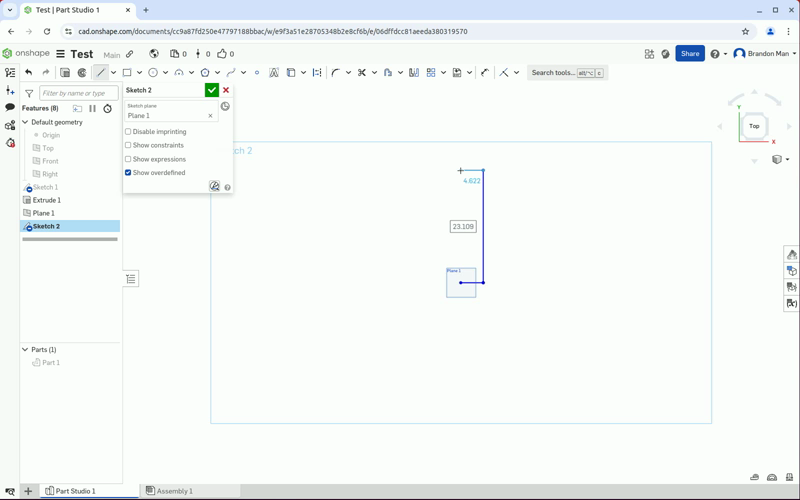
click(460, 170)
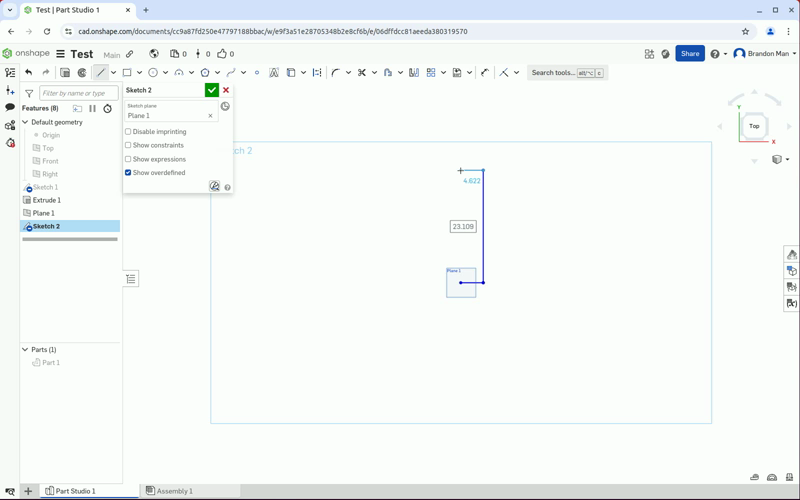
key_up(shift)
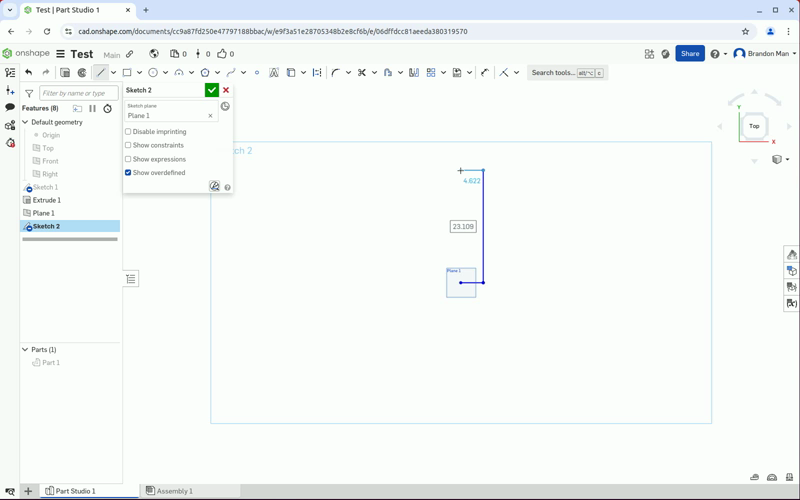
key_down(shift)
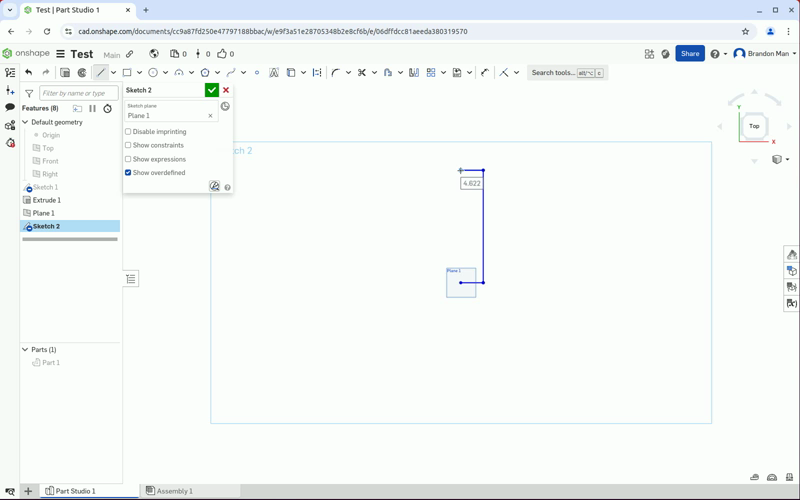
mouse_move(460, 282)
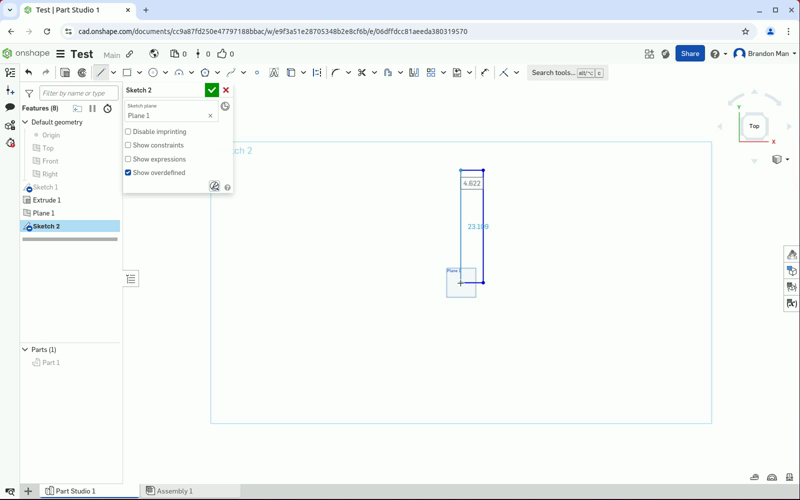
key_up(shift)
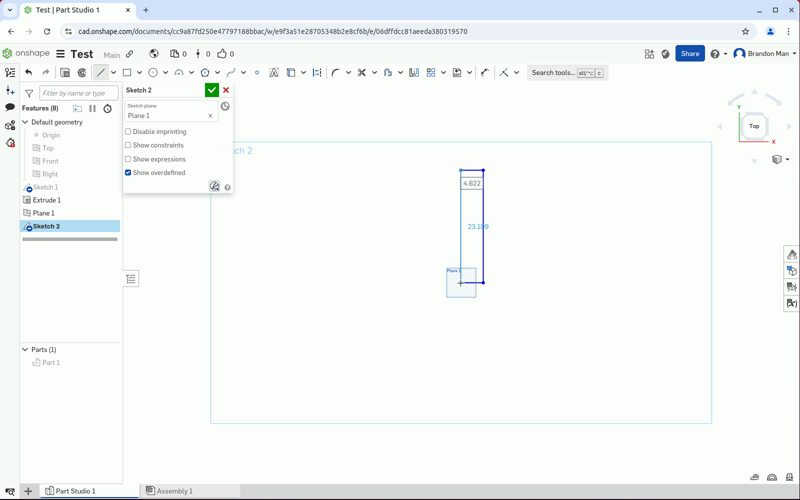
click(460, 282)
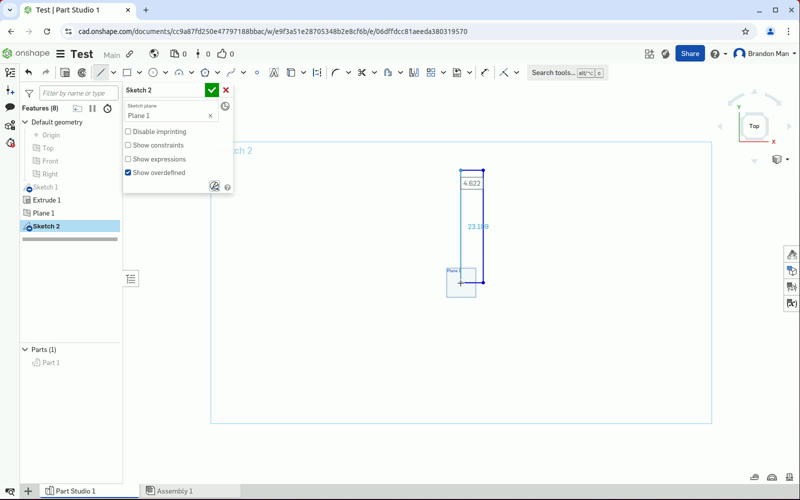
key(esc)
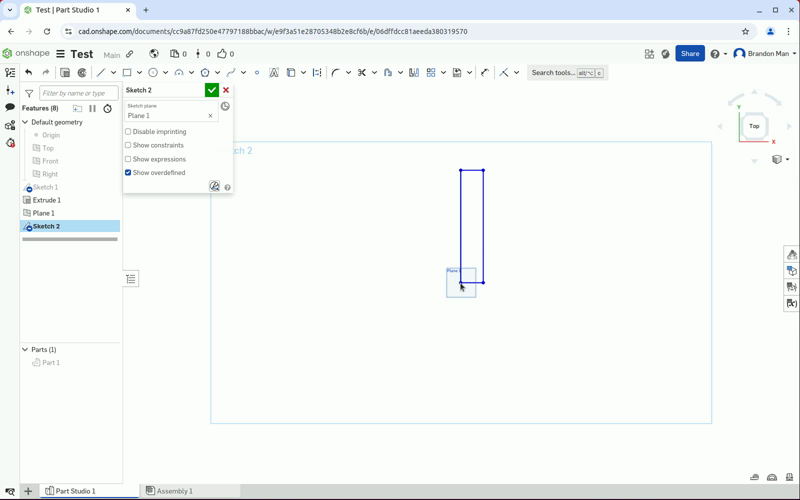
mouse_move(473, 184)
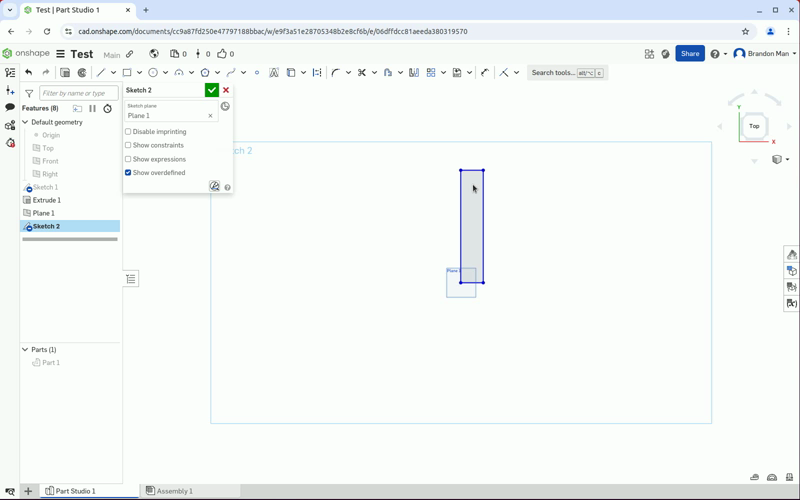
click(473, 184)
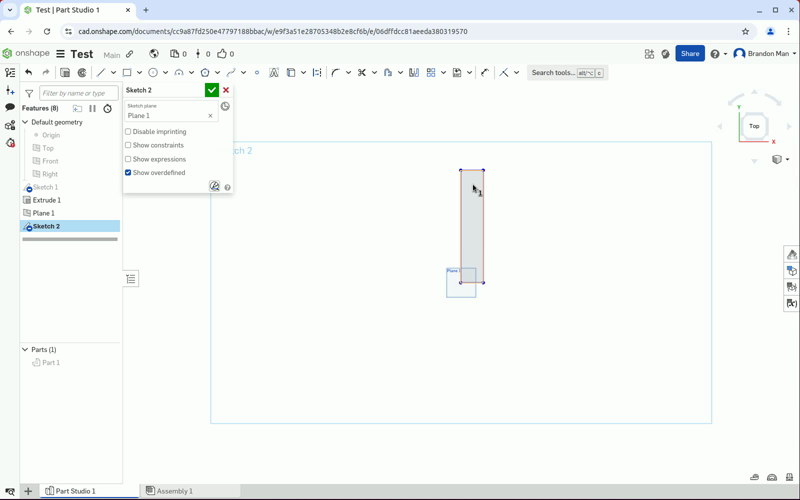
mouse_move(73, 352)
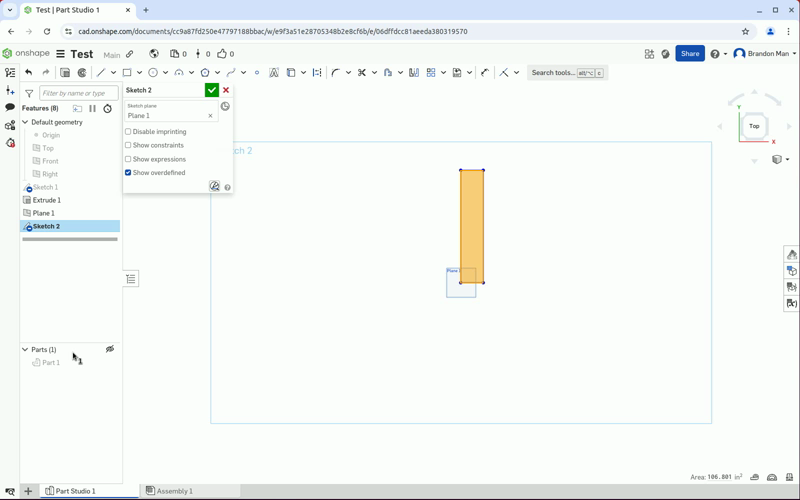
key(shift+y)
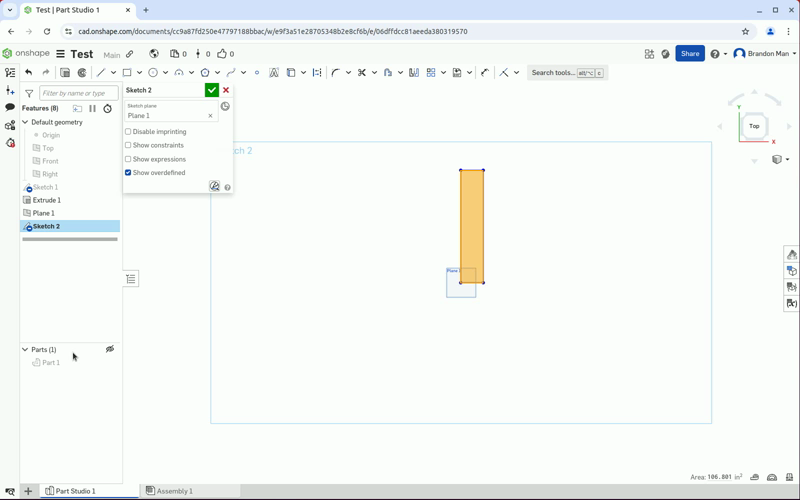
key(shift+e)
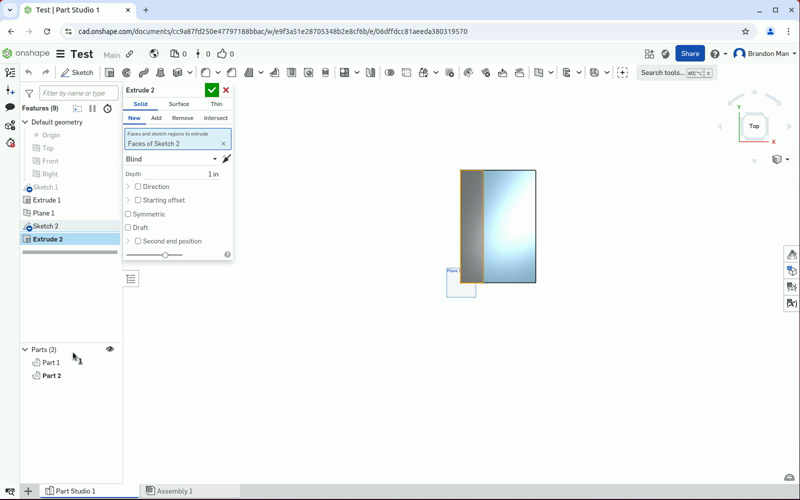
mouse_move(143, 106)
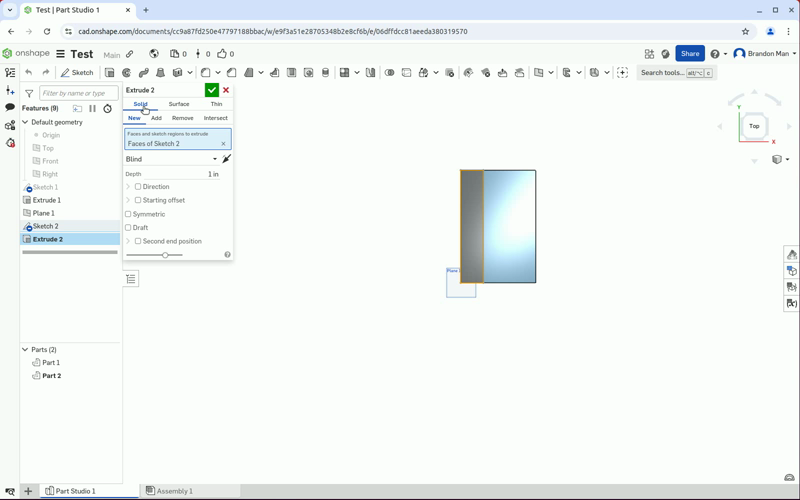
click(143, 106)
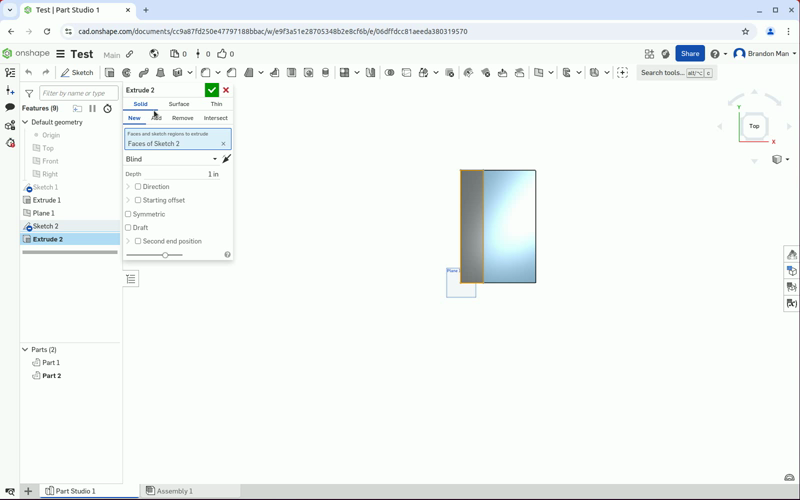
mouse_move(186, 120)
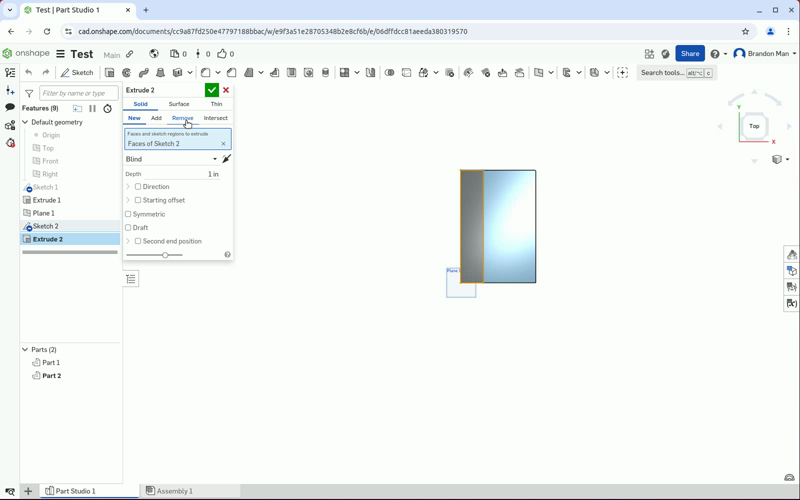
click(186, 120)
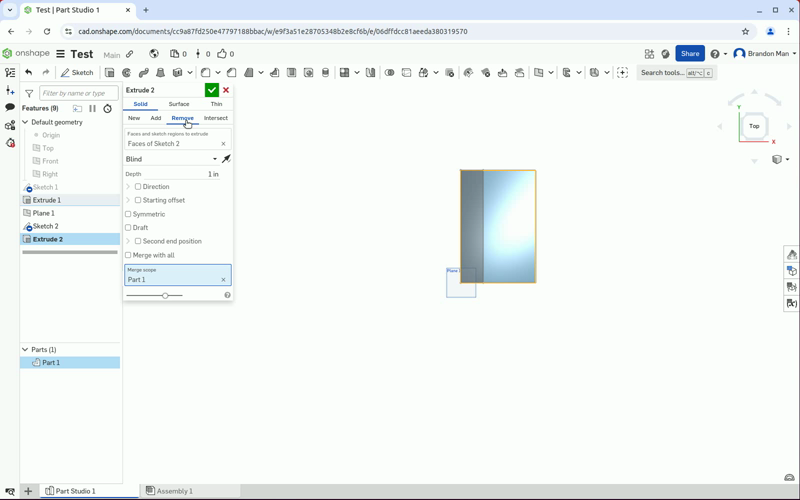
key(tab, 4)
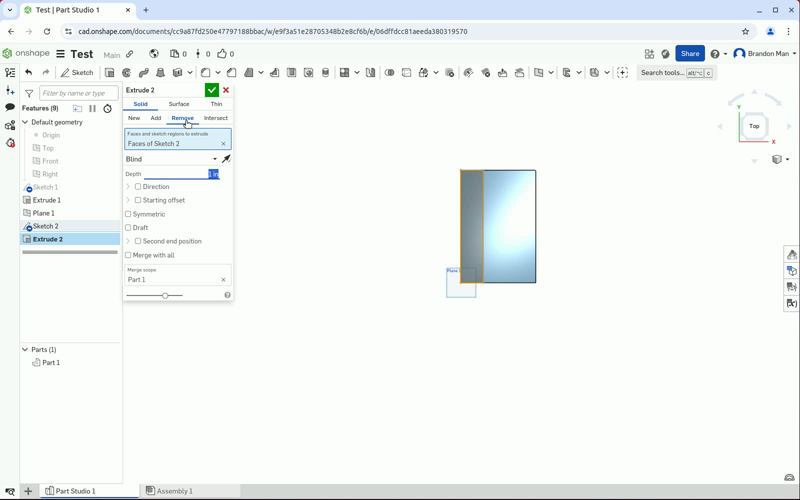
text(4.574)
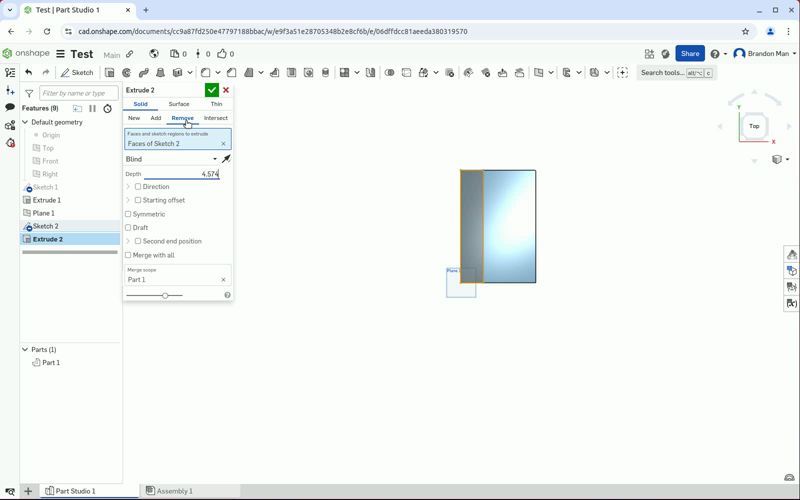
key(tab, 6)
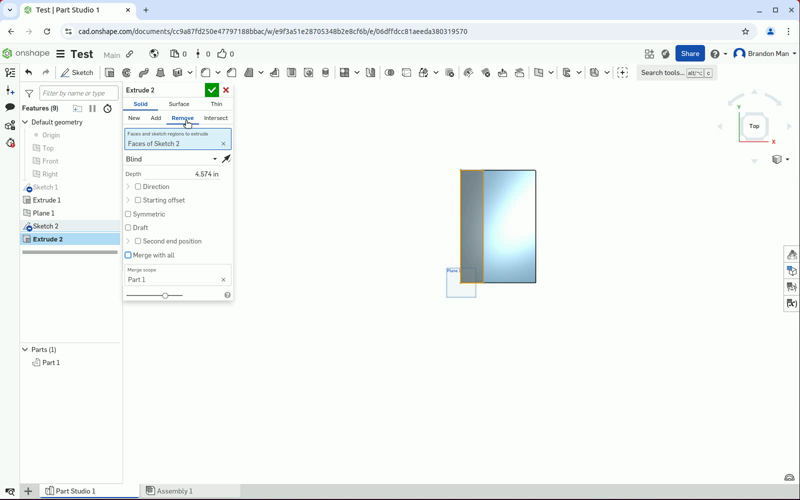
key(space)
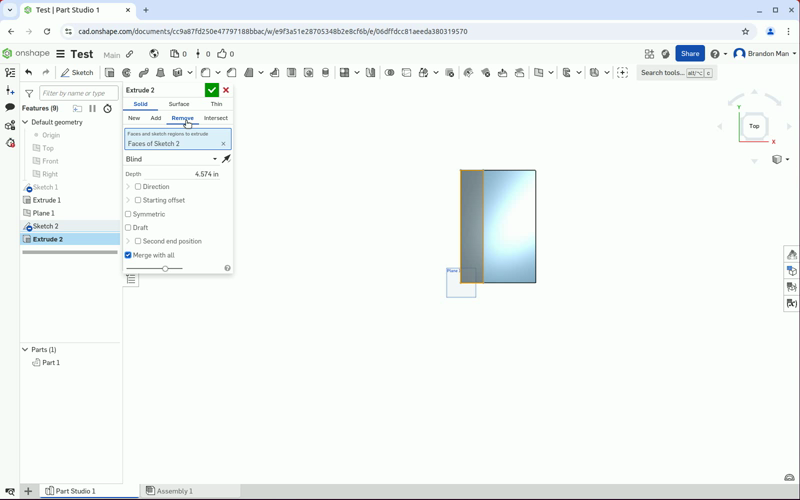
key(enter)
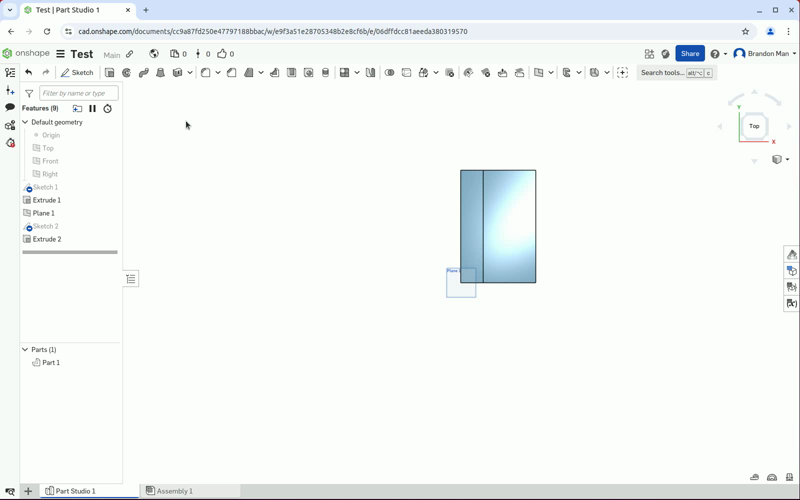
key(shift+h)
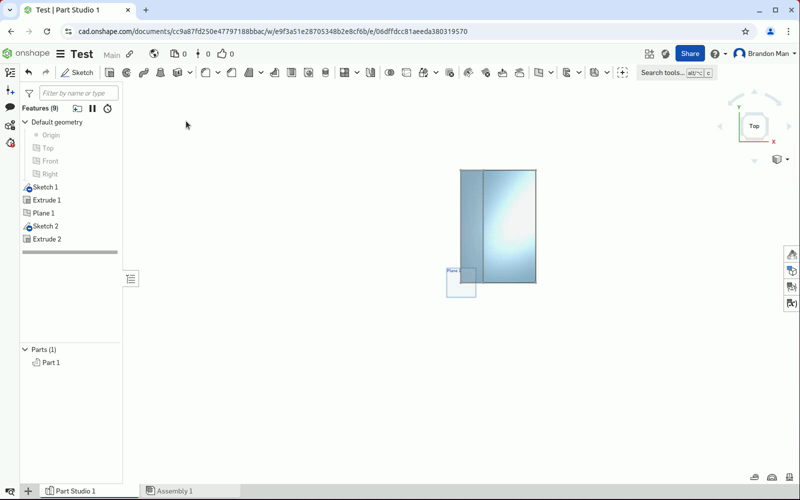
key(shift+h)
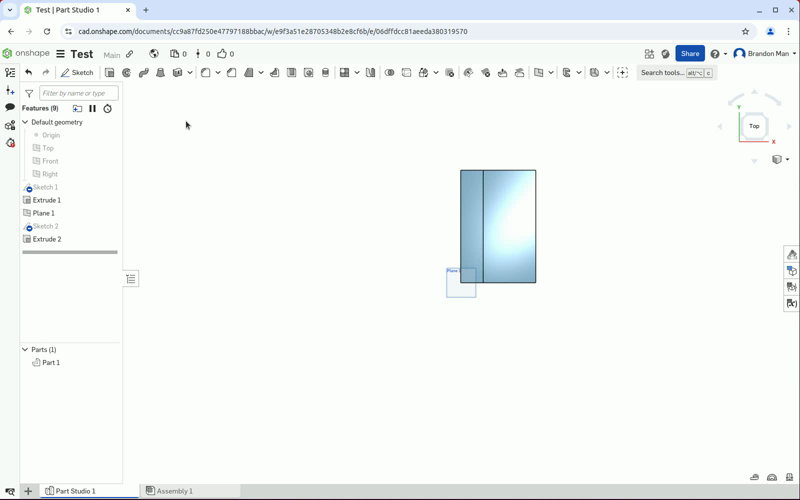
mouse_move(73, 189)
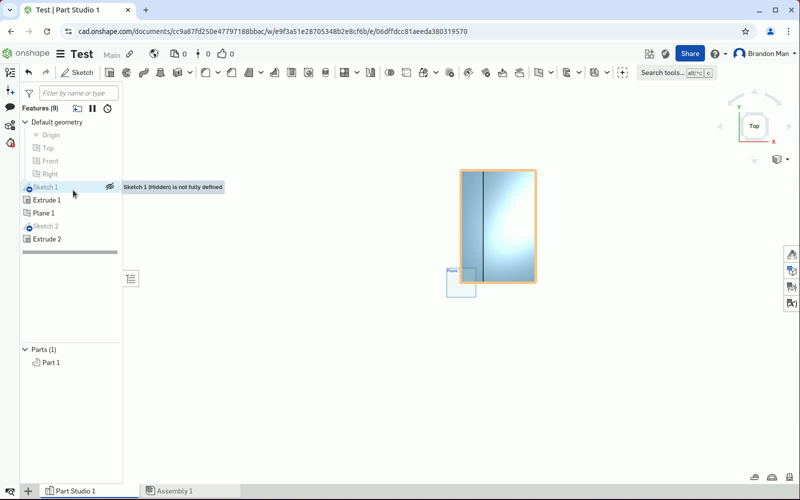
click(73, 189)
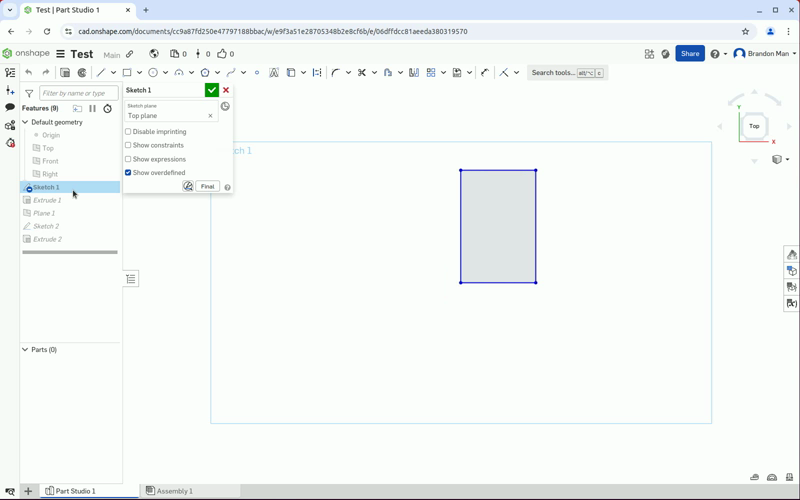
mouse_move(229, 92)
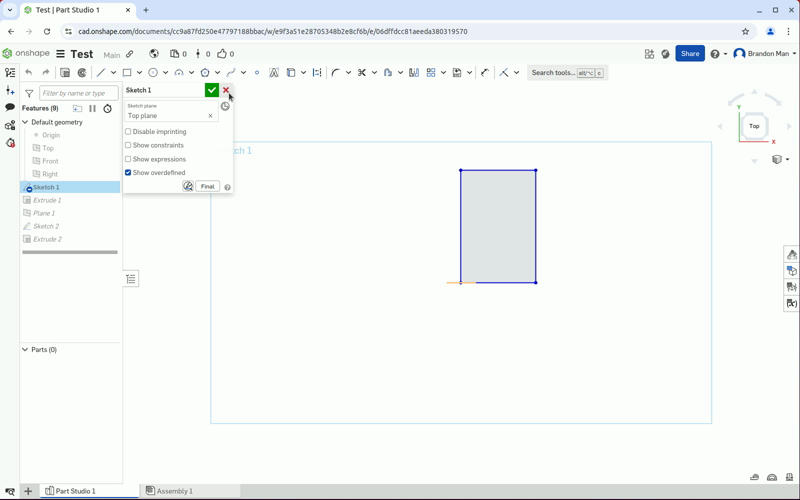
click(229, 92)
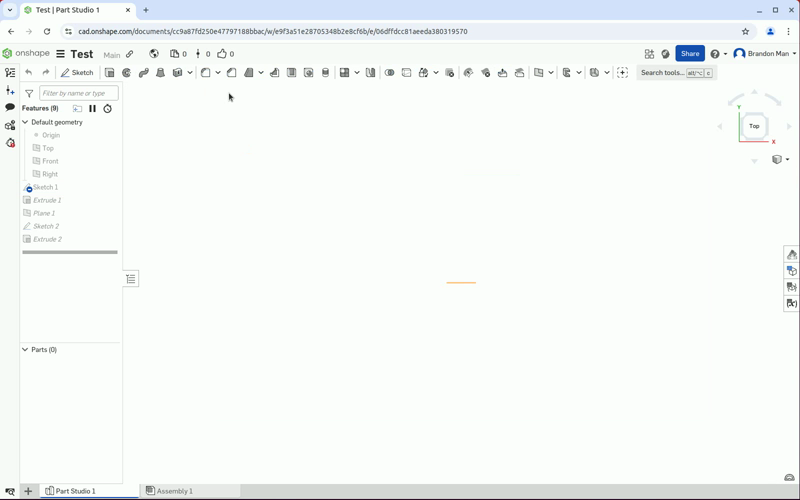
key(shift+s)
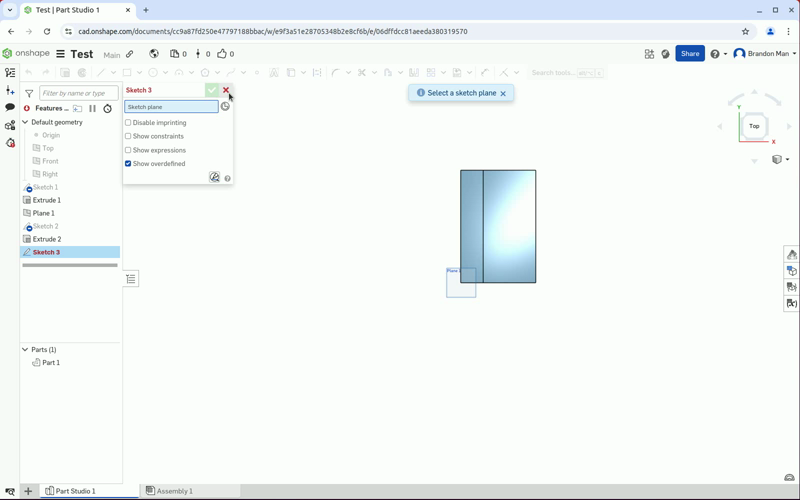
mouse_move(73, 215)
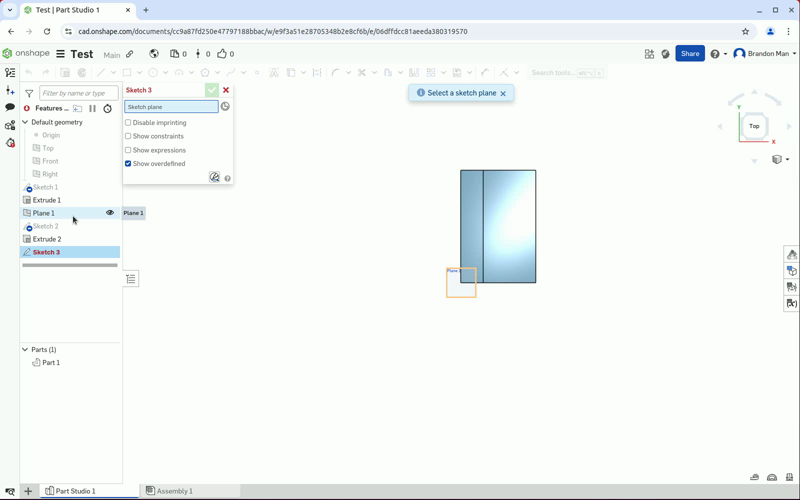
click(73, 215)
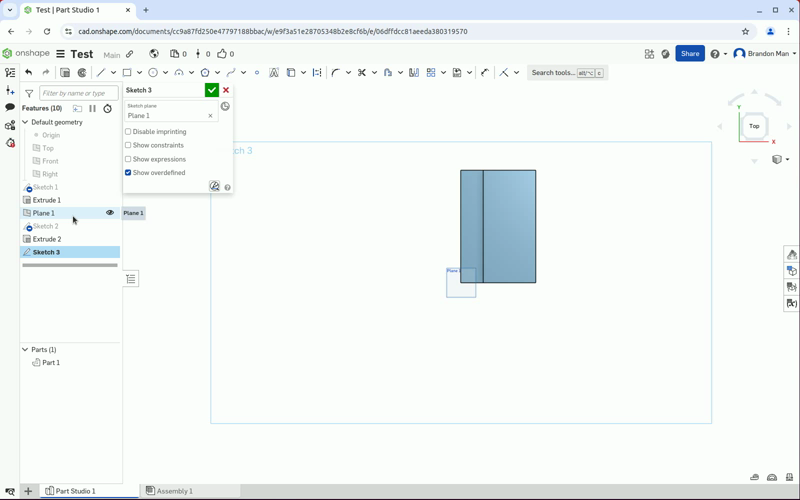
mouse_move(73, 352)
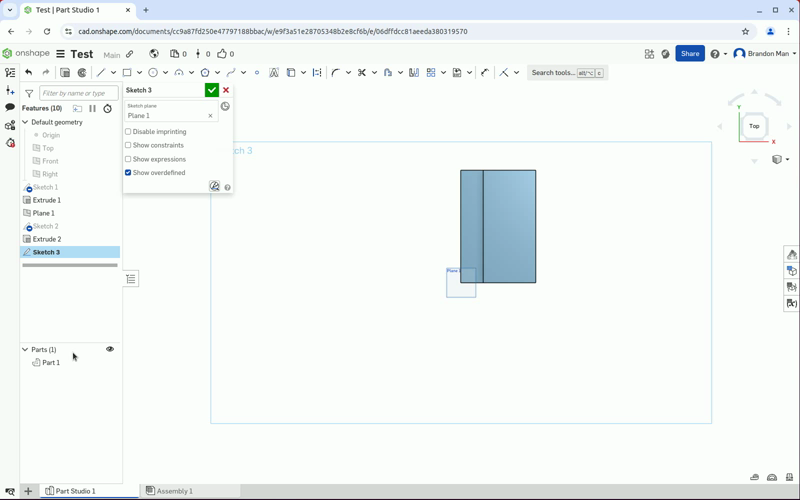
key(y)
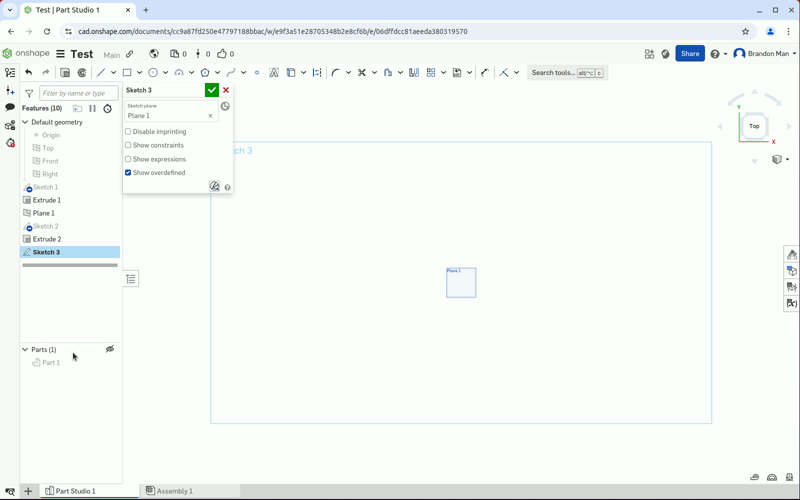
key(c)
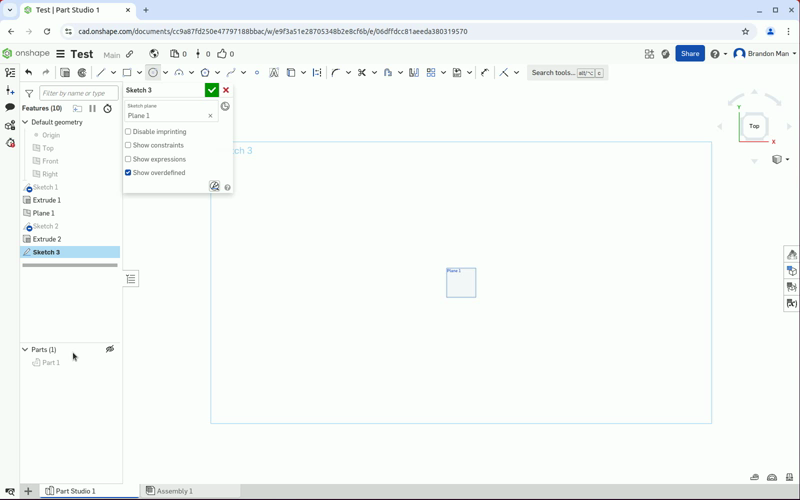
key_down(shift)
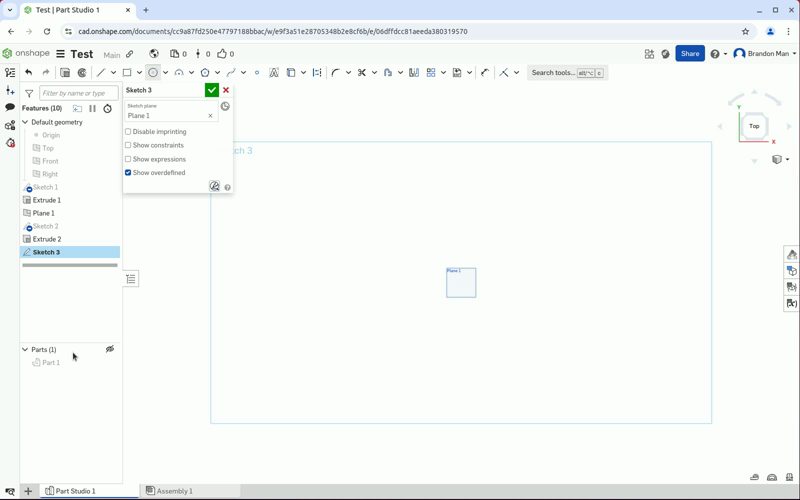
mouse_move(510, 226)
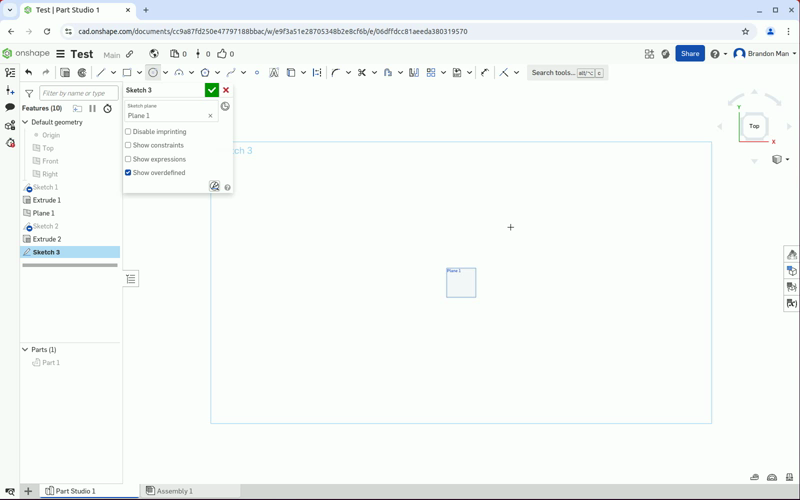
click(510, 226)
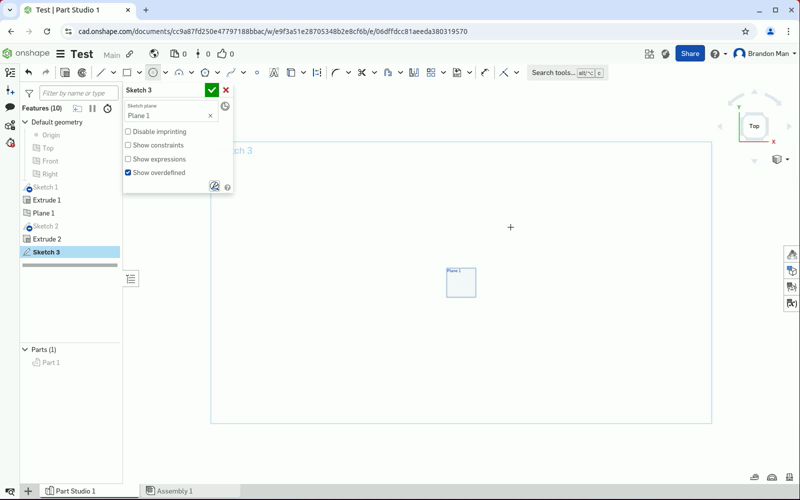
key_up(shift)
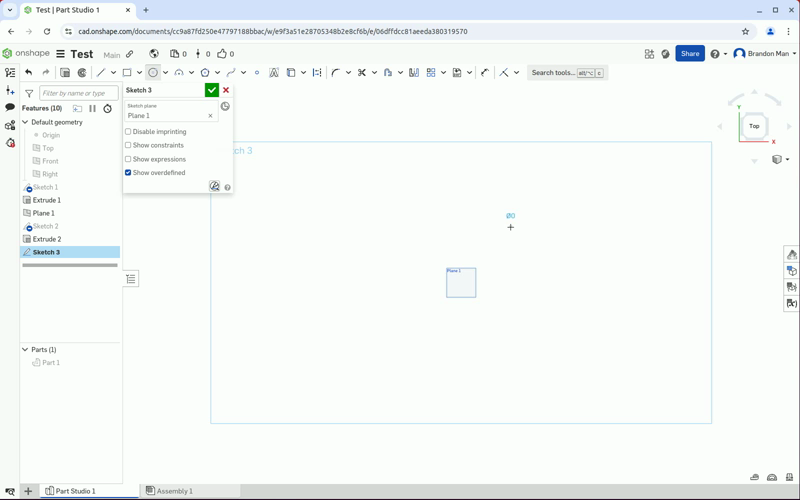
mouse_move(526, 226)
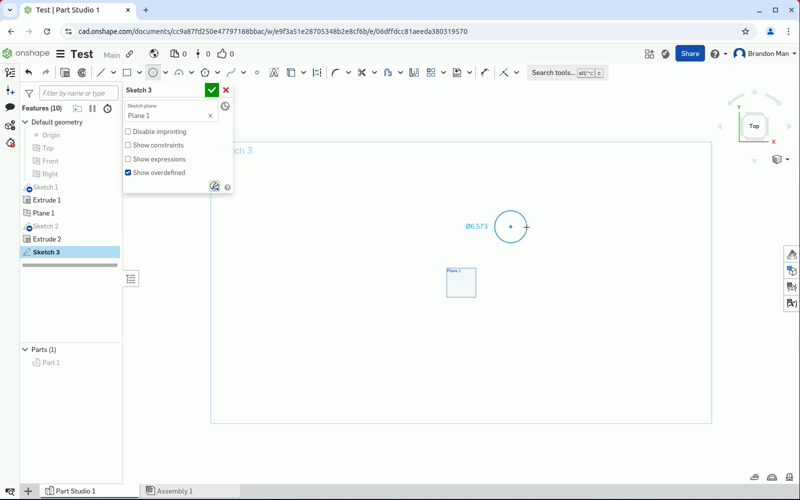
click(526, 226)
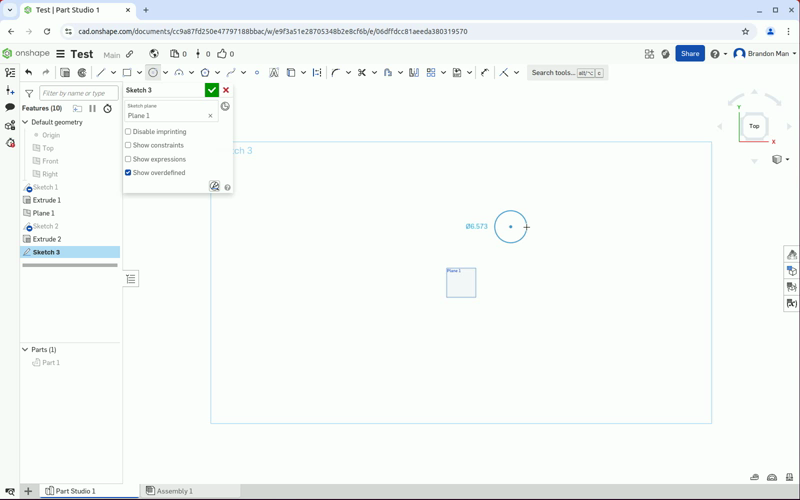
key(esc)
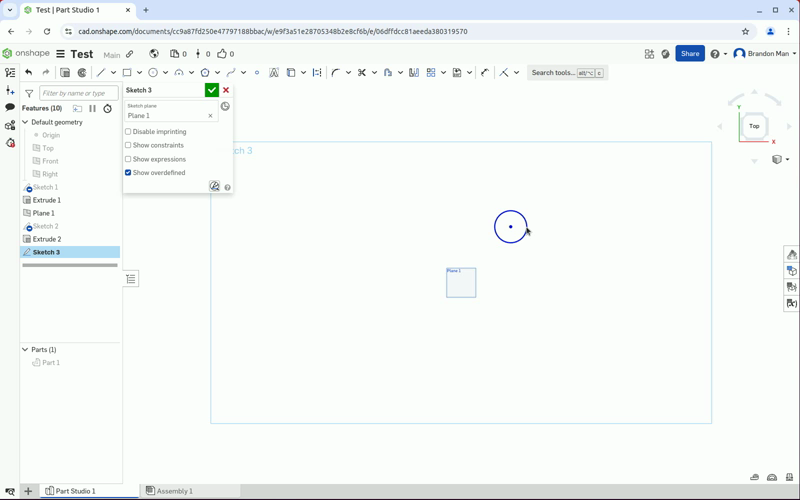
mouse_move(512, 237)
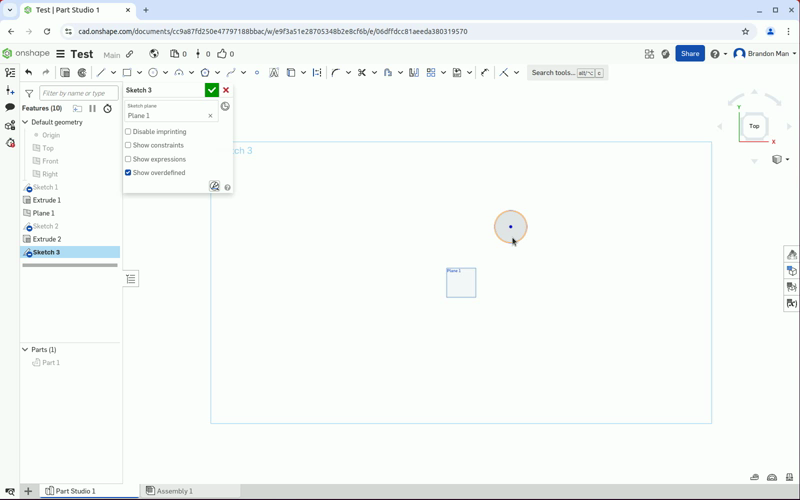
scroll(6)
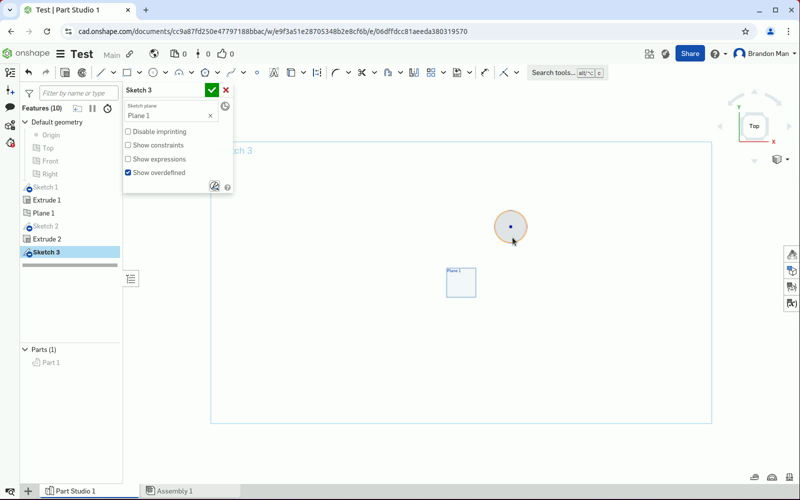
scroll(6)
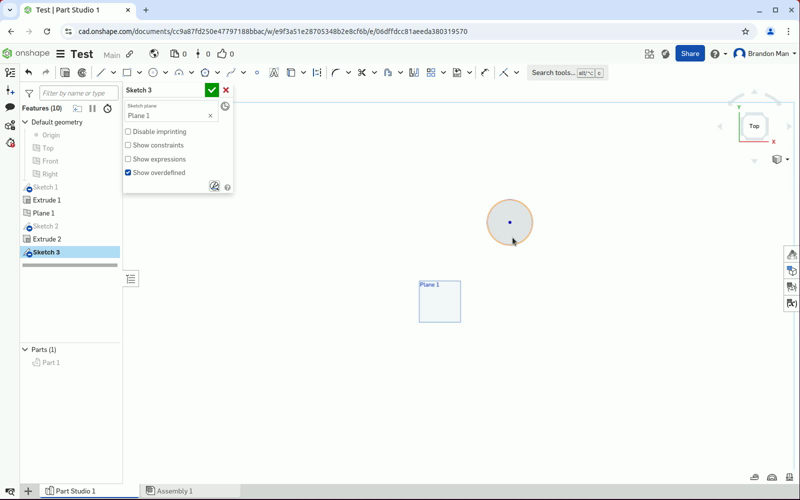
scroll(6)
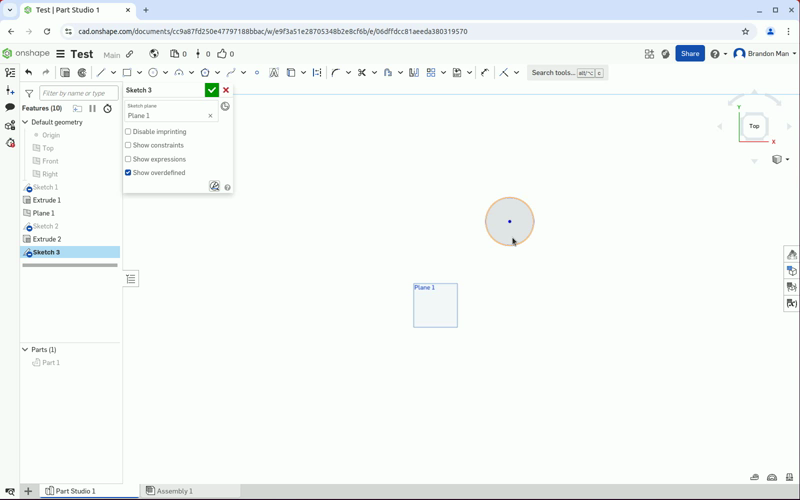
scroll(6)
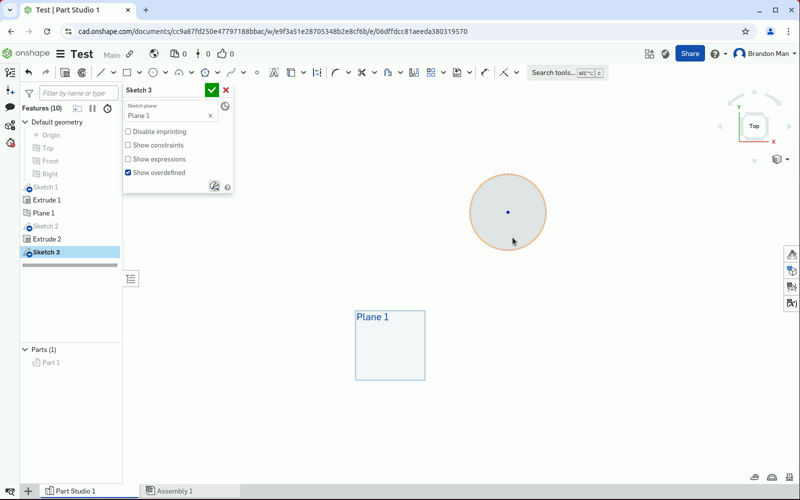
scroll(6)
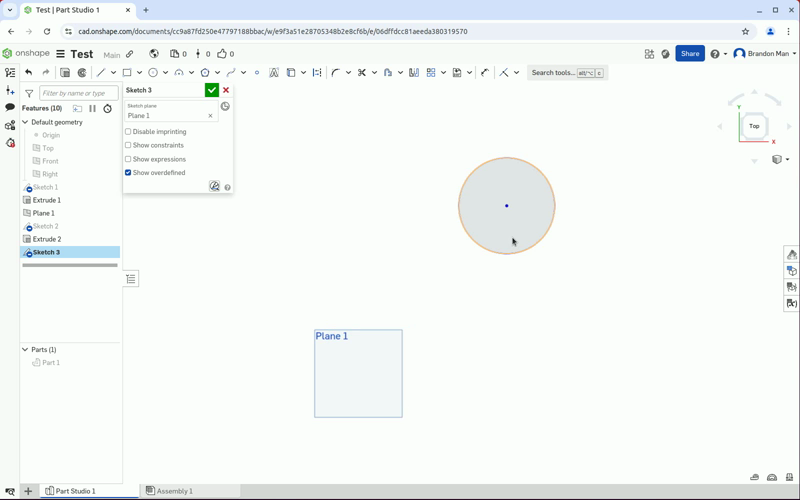
scroll(6)
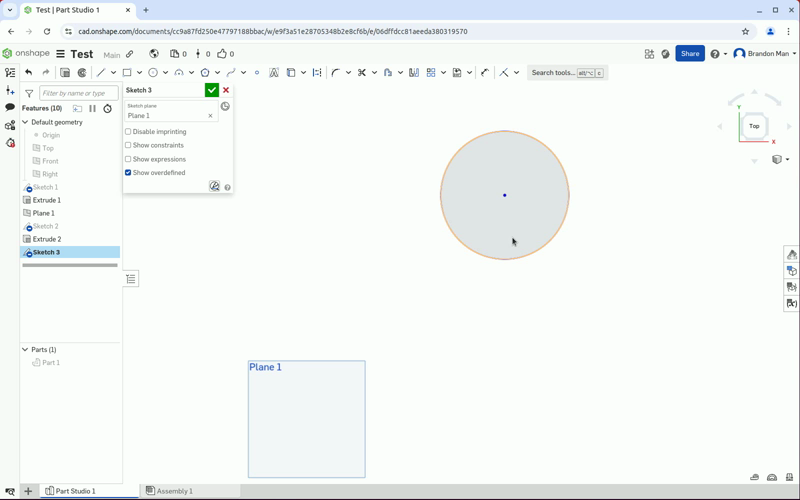
scroll(6)
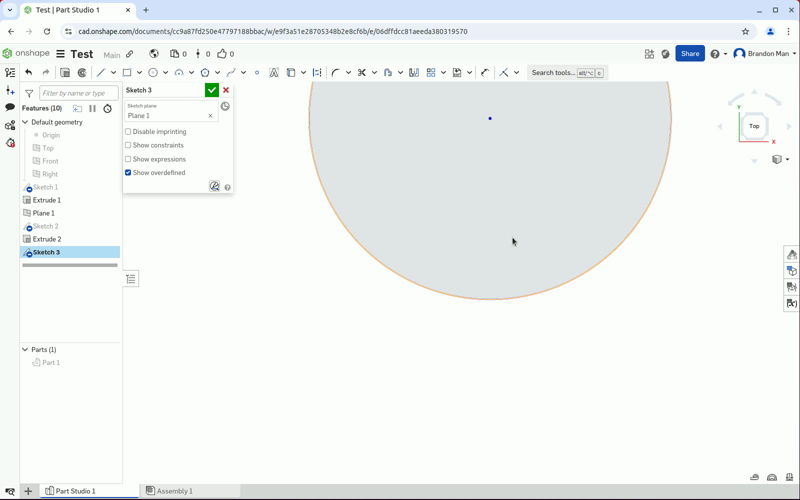
click(512, 237)
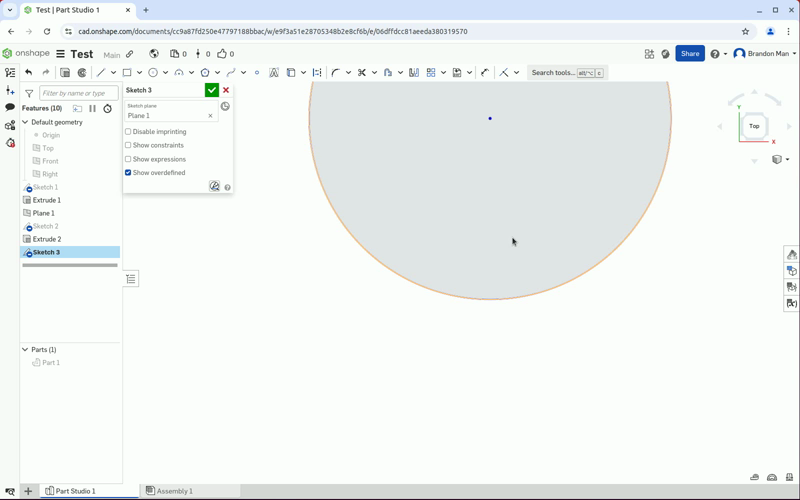
scroll(-6)
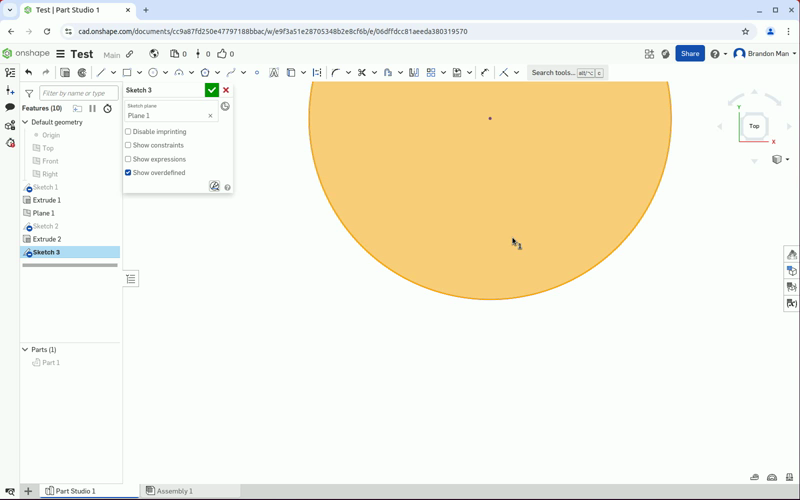
scroll(-6)
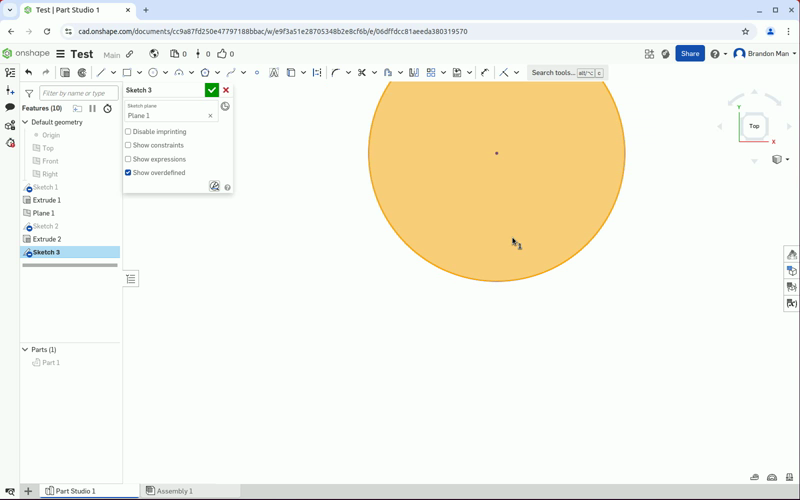
scroll(-6)
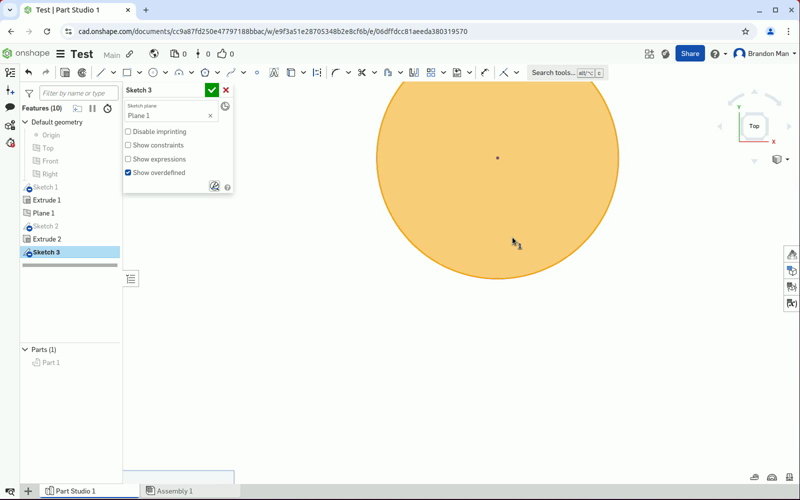
scroll(-6)
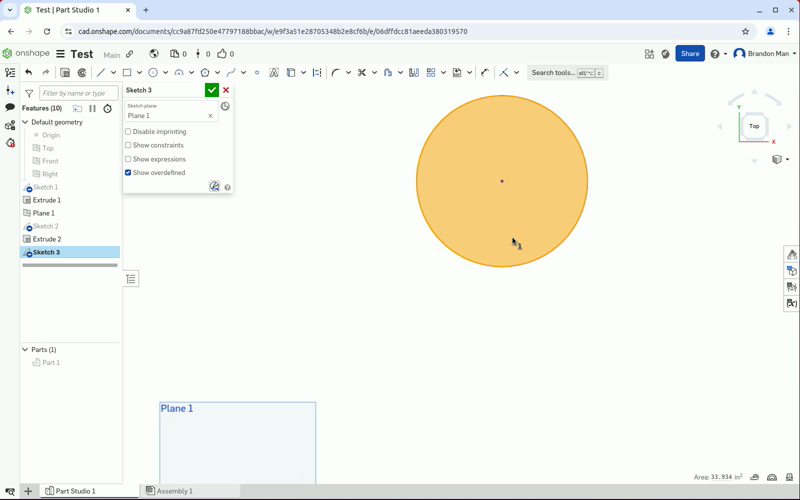
scroll(-6)
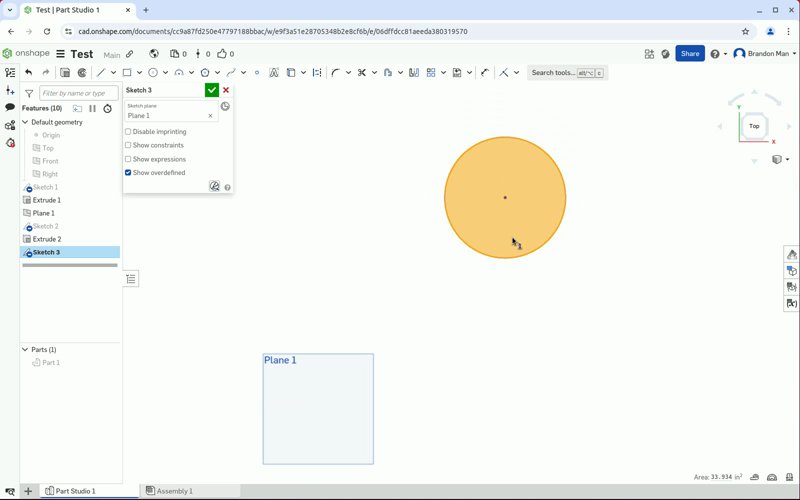
scroll(-6)
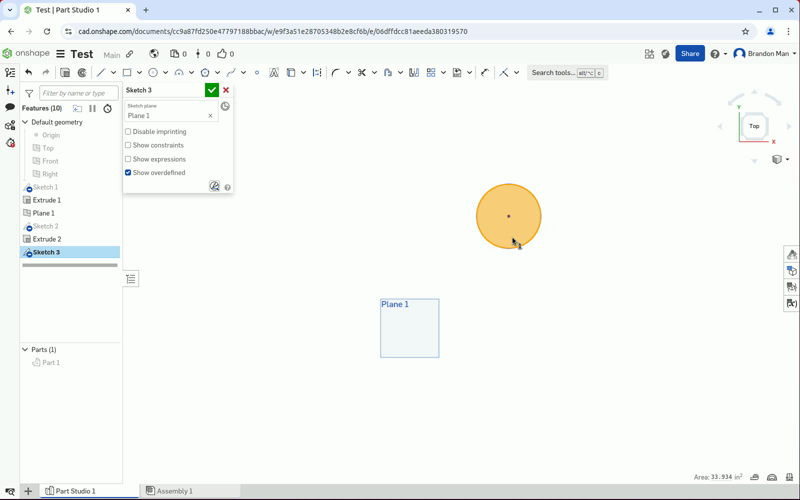
scroll(-6)
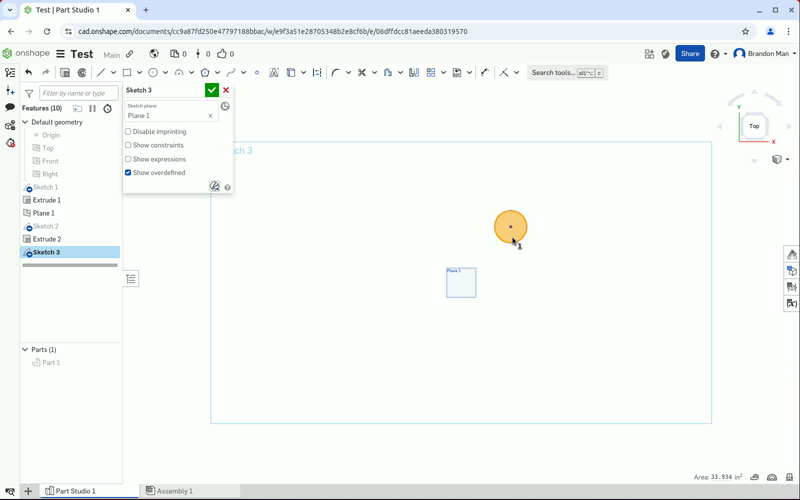
mouse_move(73, 352)
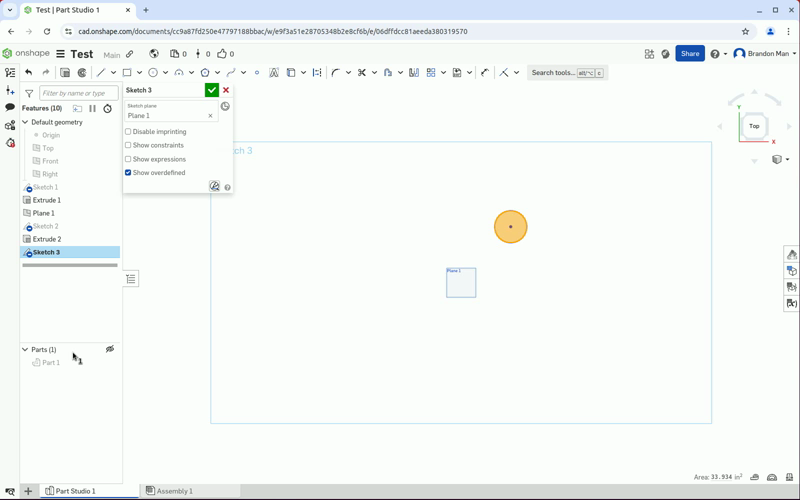
key(shift+y)
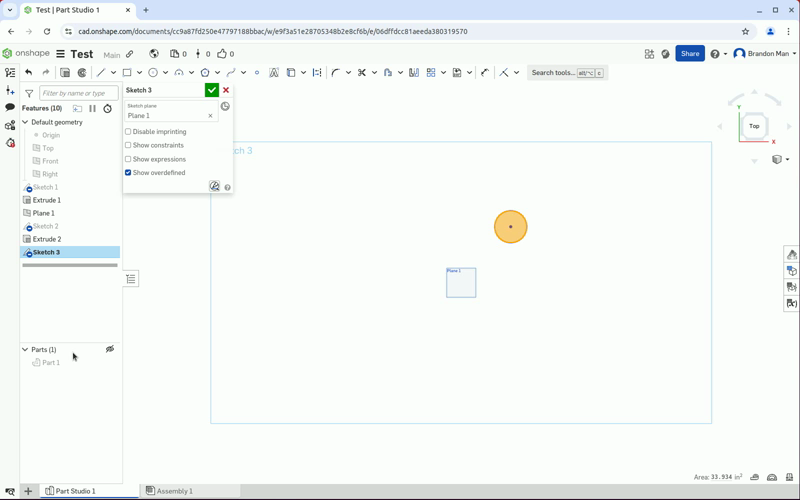
key(shift+e)
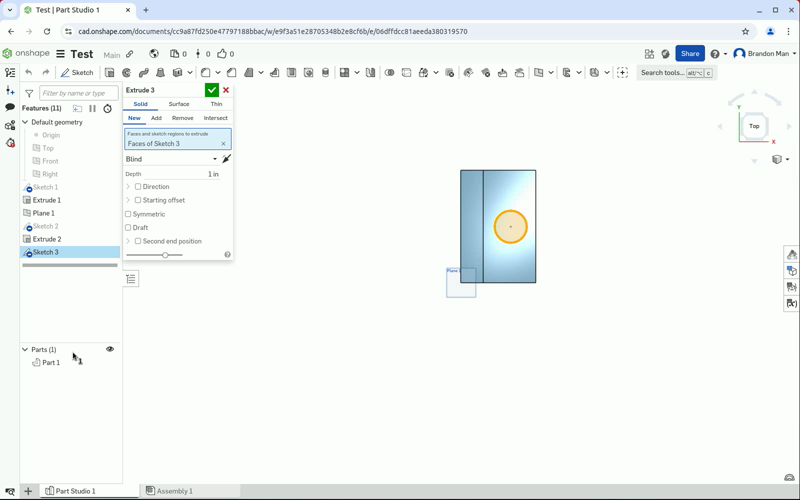
mouse_move(143, 106)
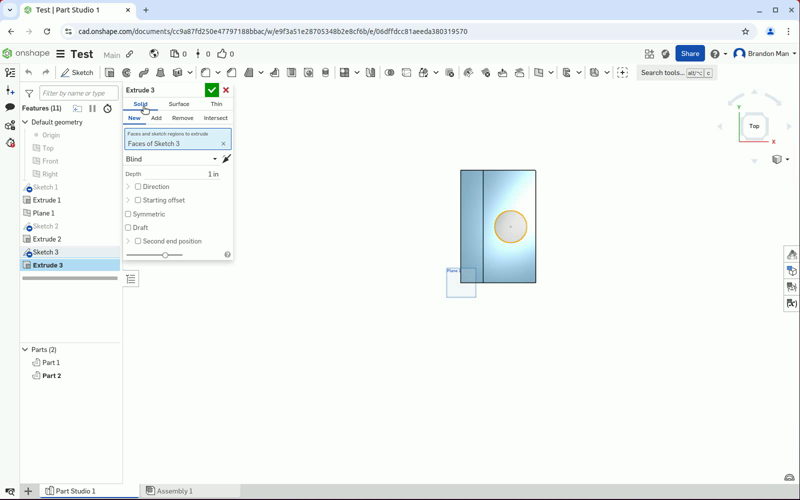
click(143, 106)
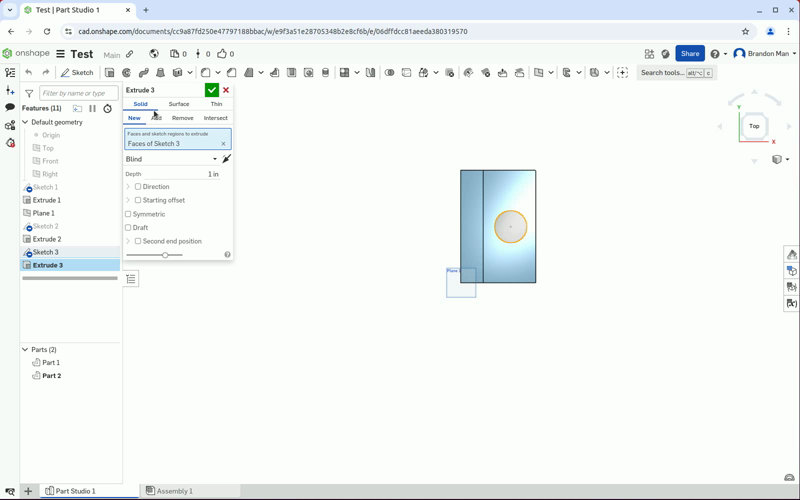
mouse_move(186, 120)
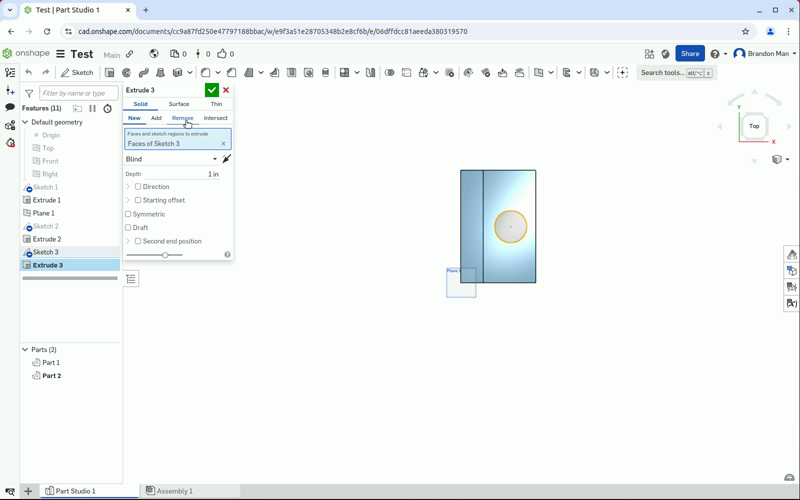
click(186, 120)
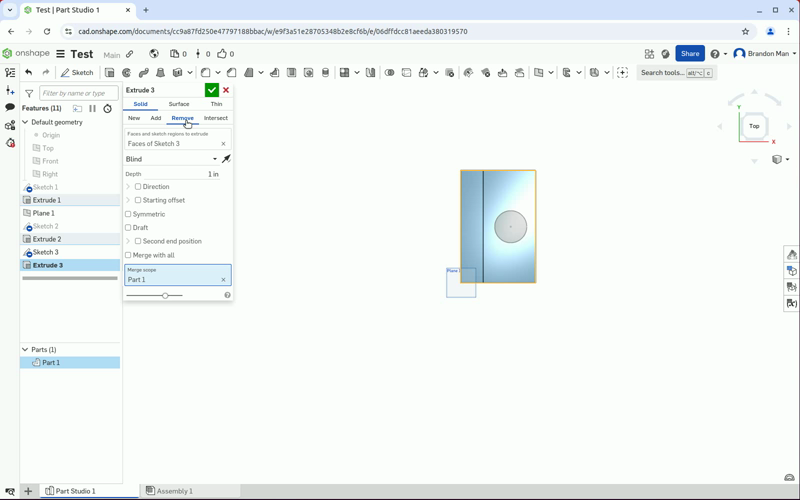
key(tab, 4)
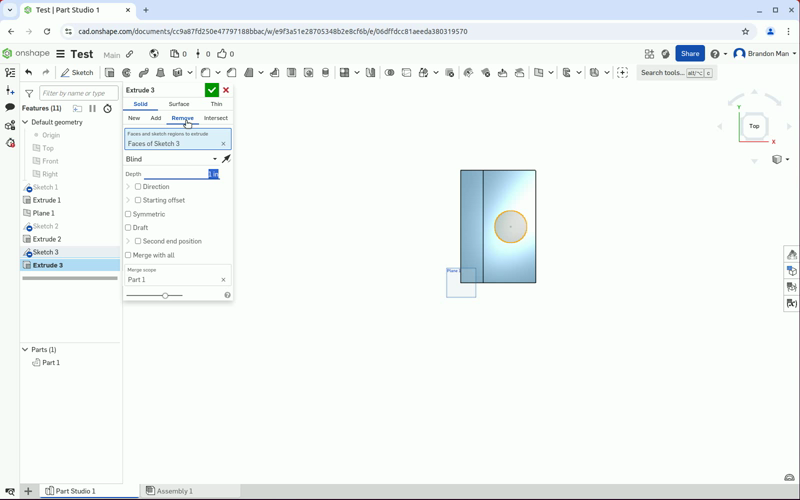
text(30.811)
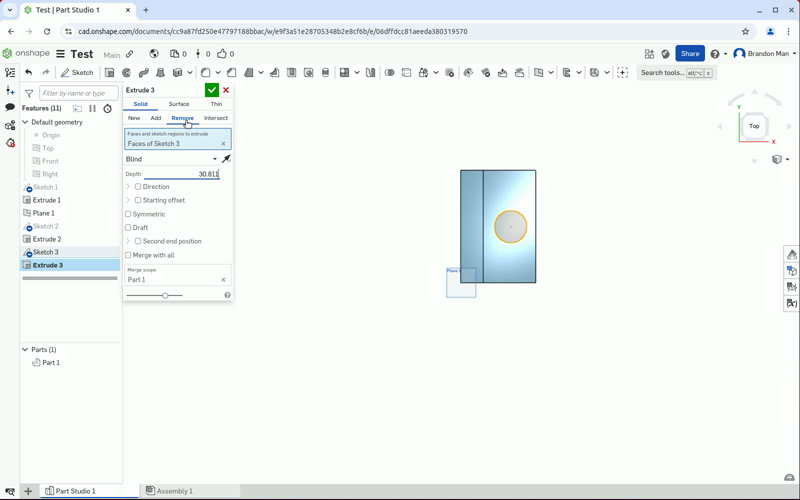
key(tab, 6)
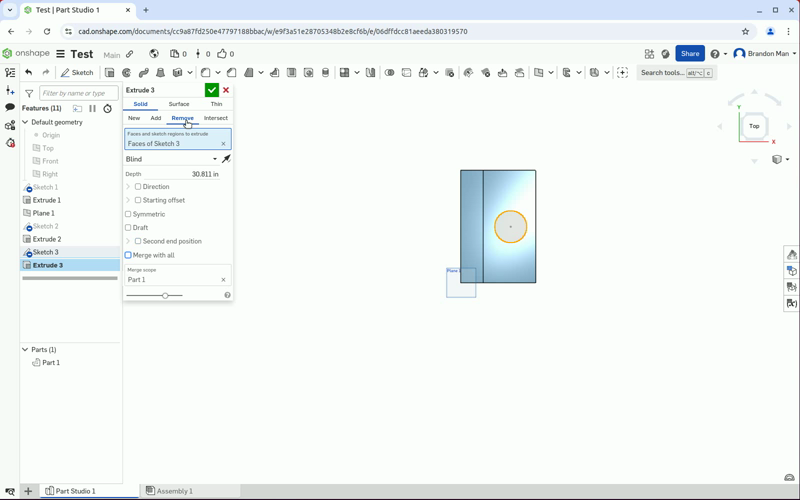
key(space)
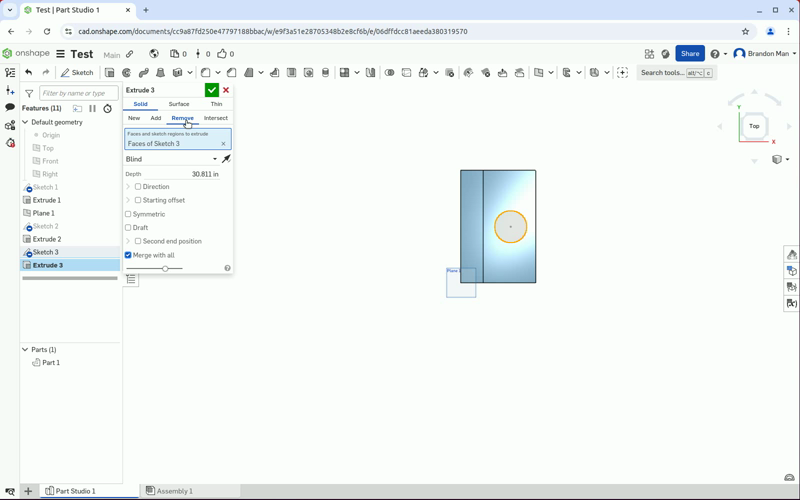
key(enter)
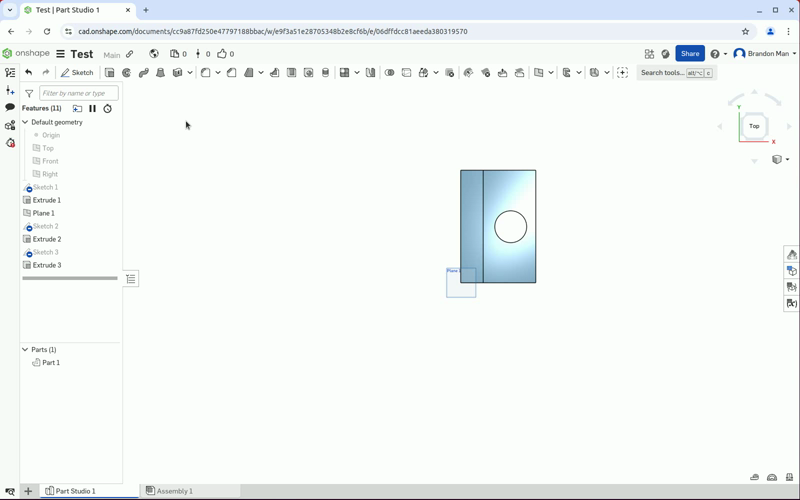
key(shift+h)
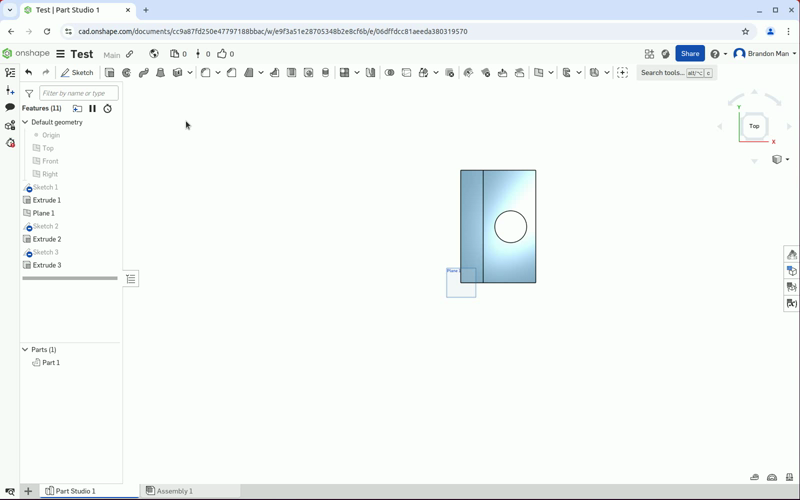
key(shift+h)
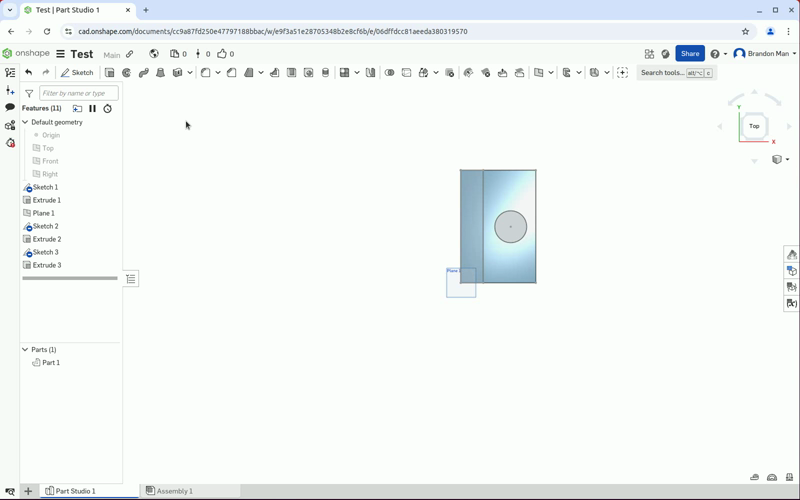
key(shift+7)
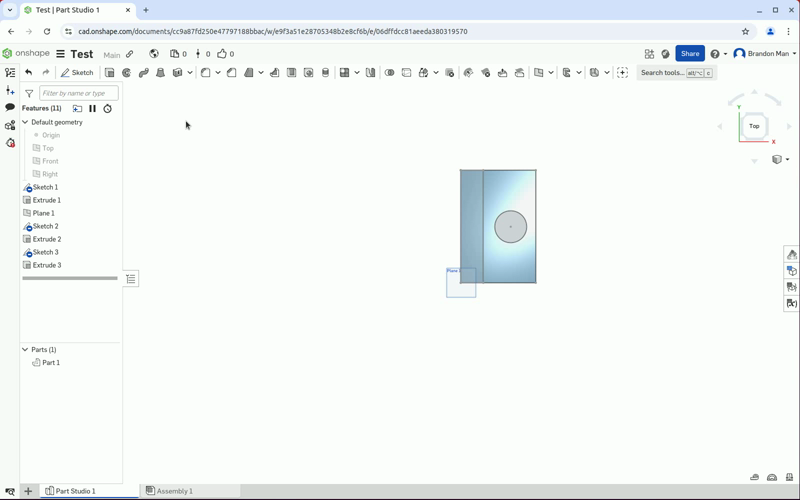
key(up, 3)
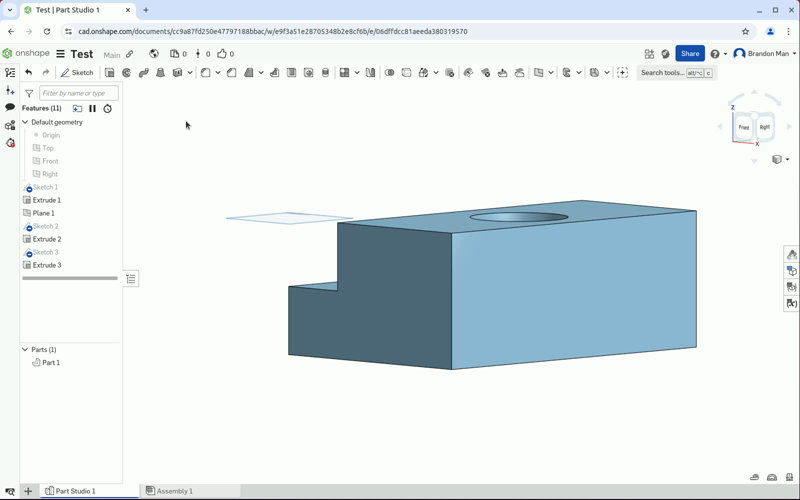
key(left, 3)
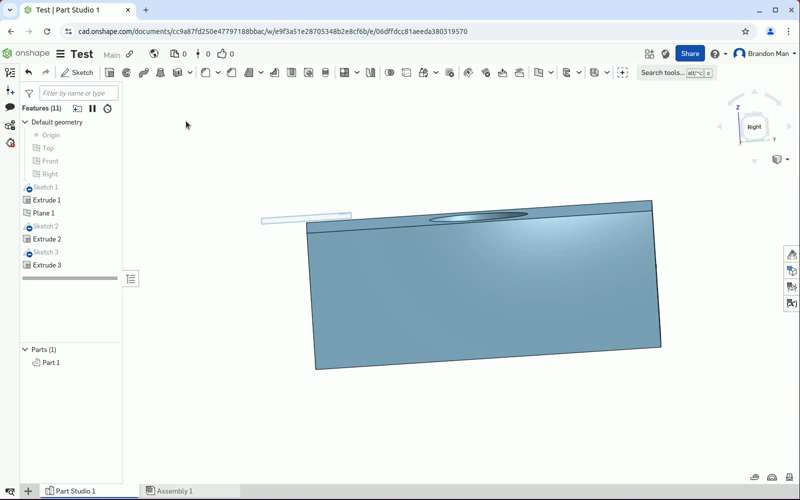
key(right, 3)
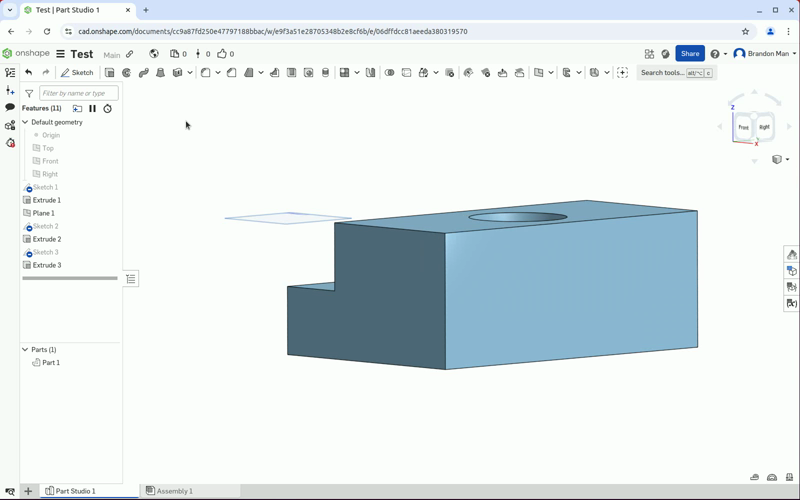
key(down, 3)
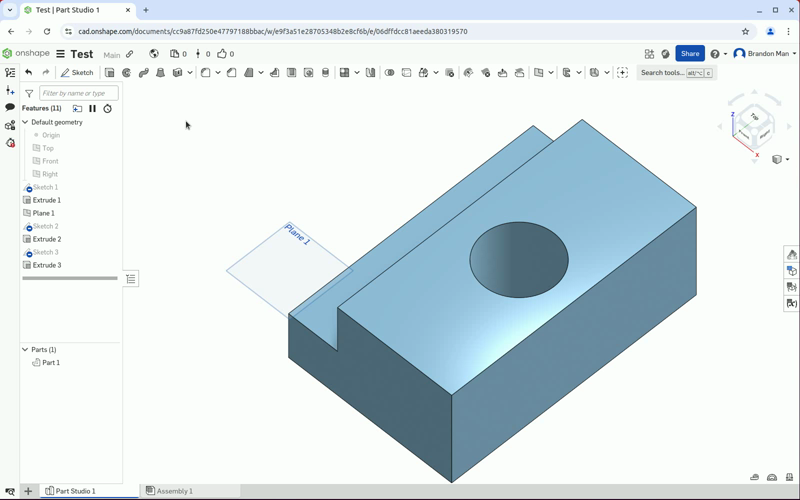
mouse_move(73, 189)
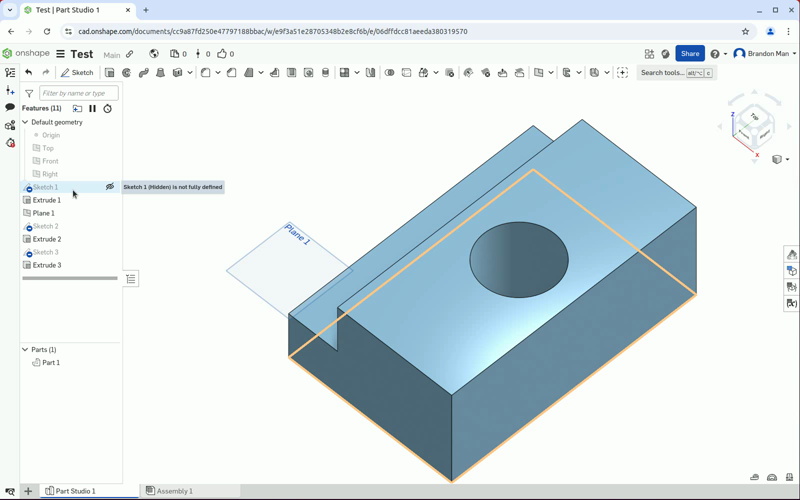
click(73, 189)